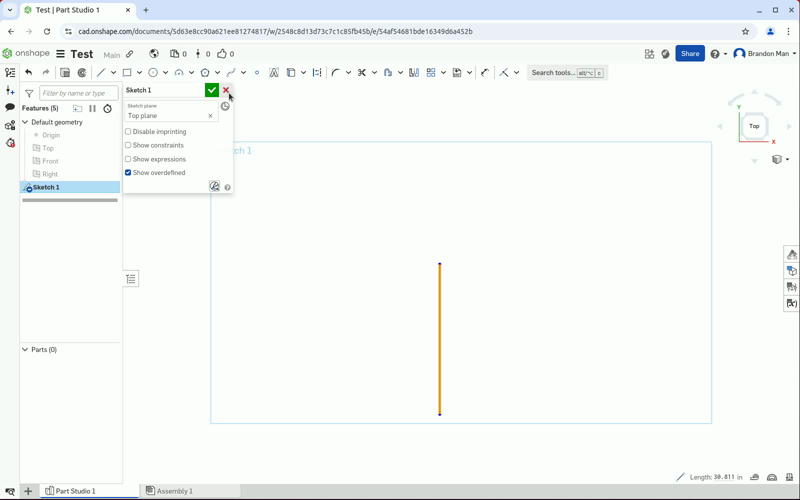
key(shift+h)
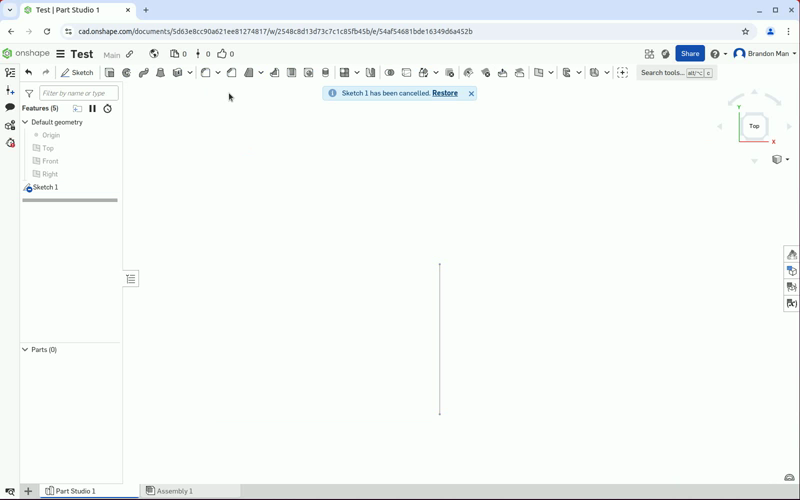
key(shift+s)
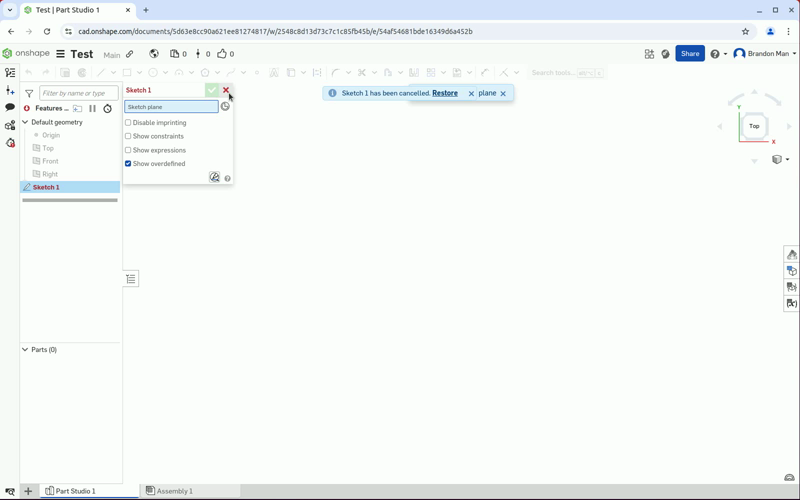
mouse_move(73, 150)
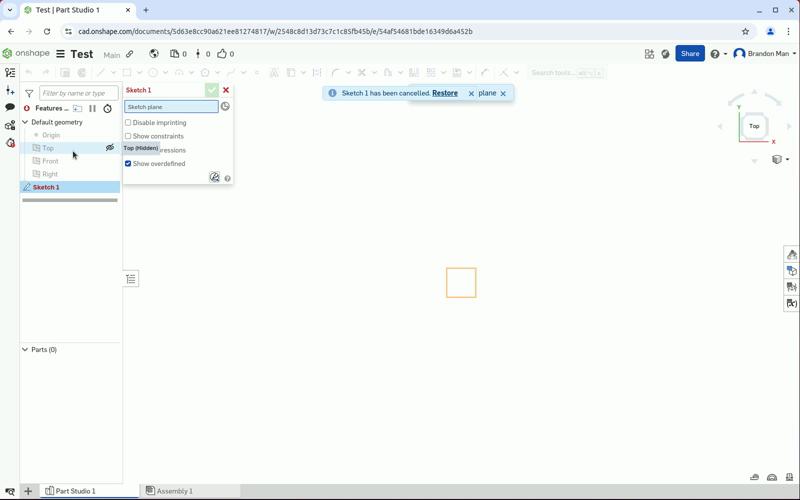
click(73, 150)
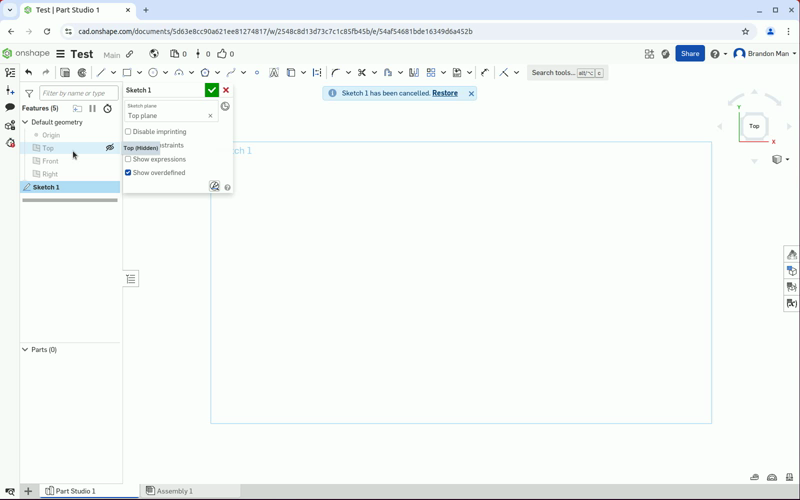
mouse_move(73, 352)
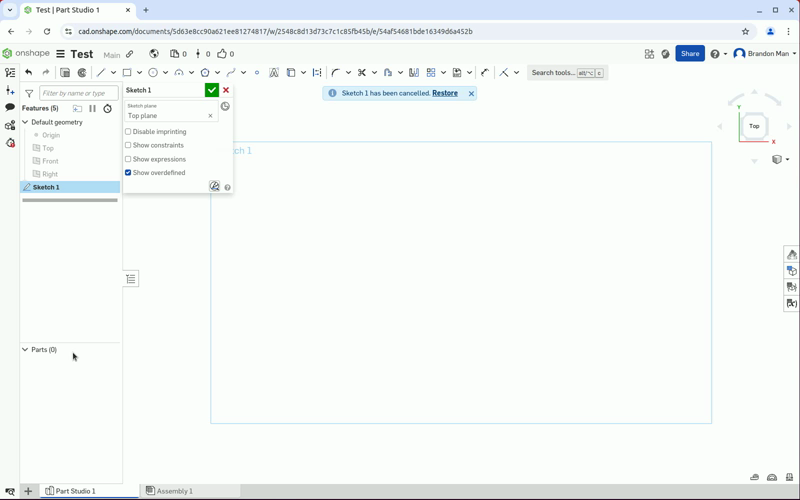
key(y)
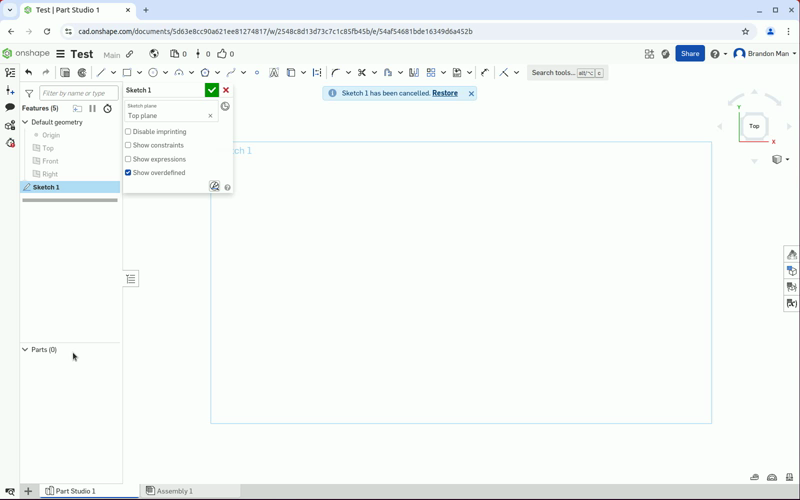
key(l)
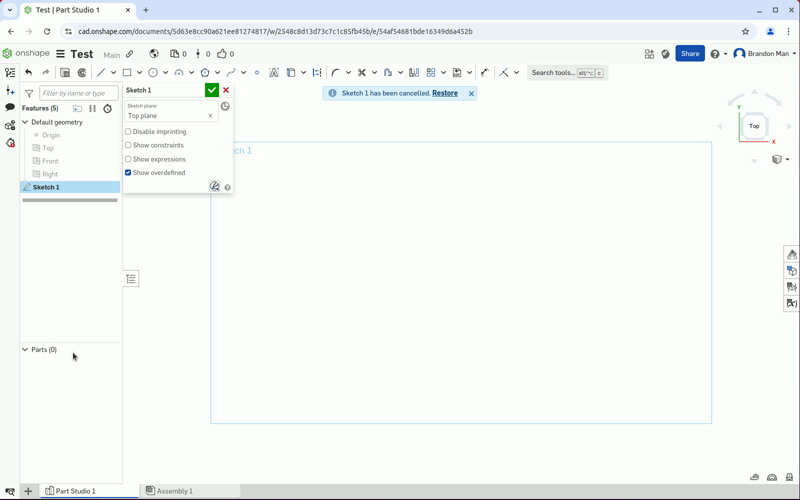
key_down(shift)
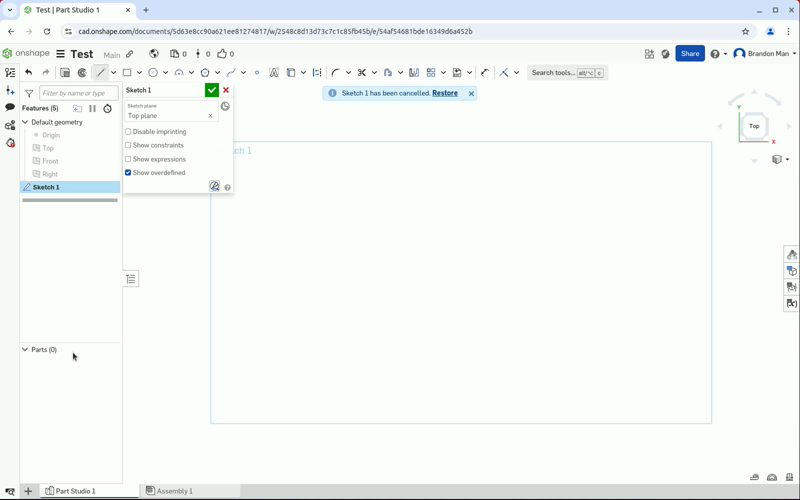
mouse_move(348, 324)
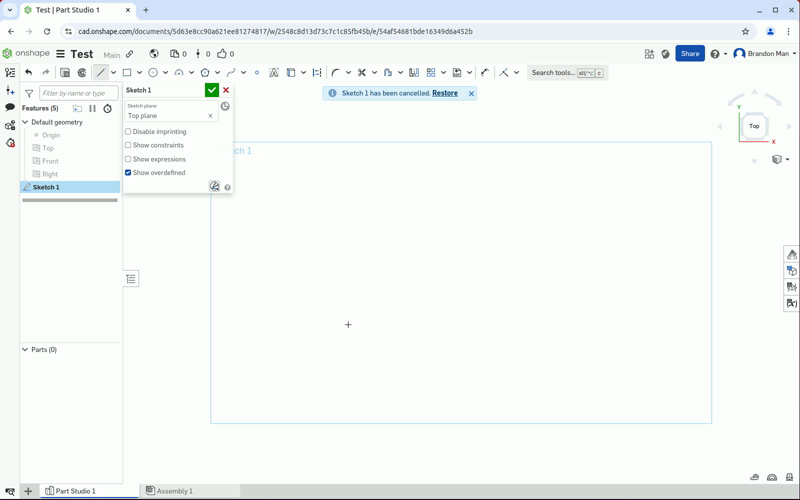
click(348, 324)
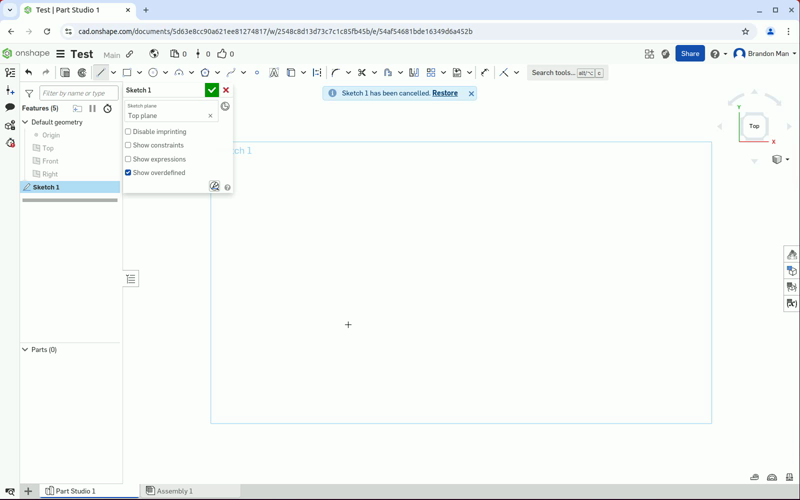
key_up(shift)
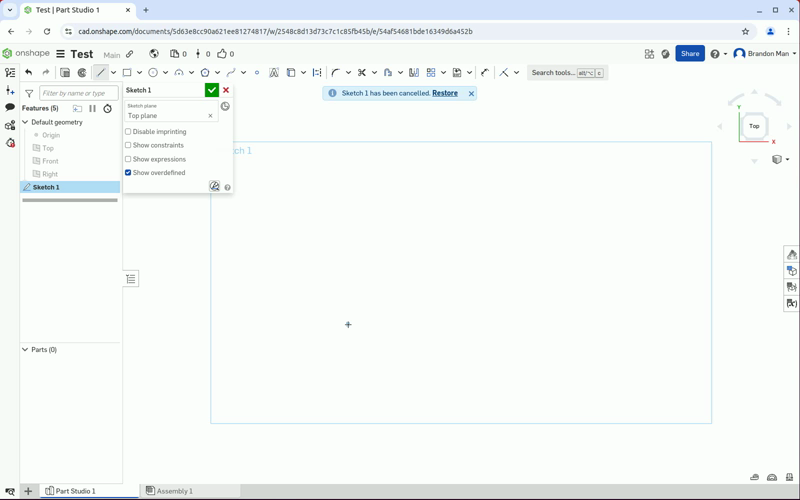
key_down(shift)
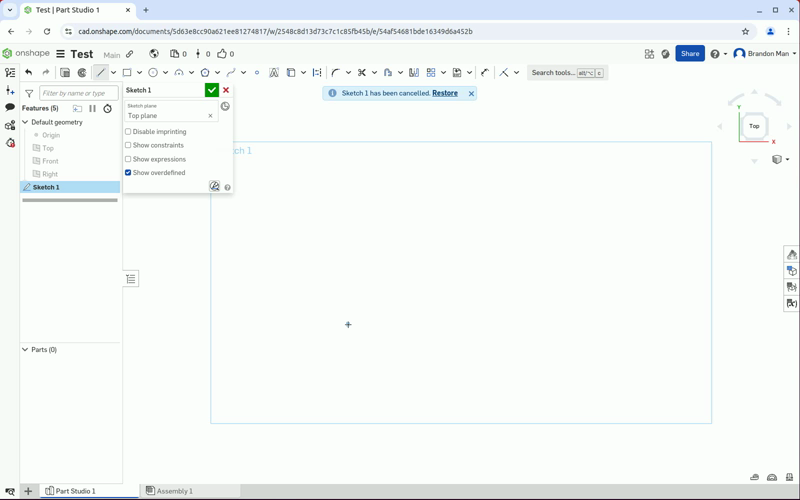
mouse_move(572, 324)
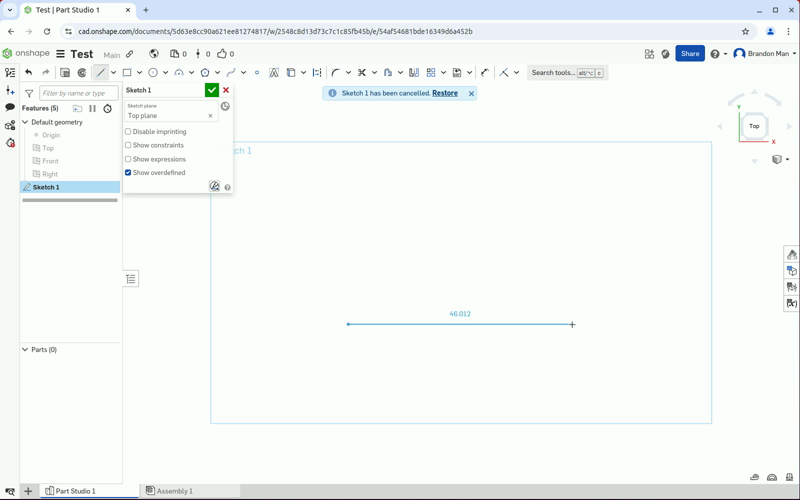
click(572, 324)
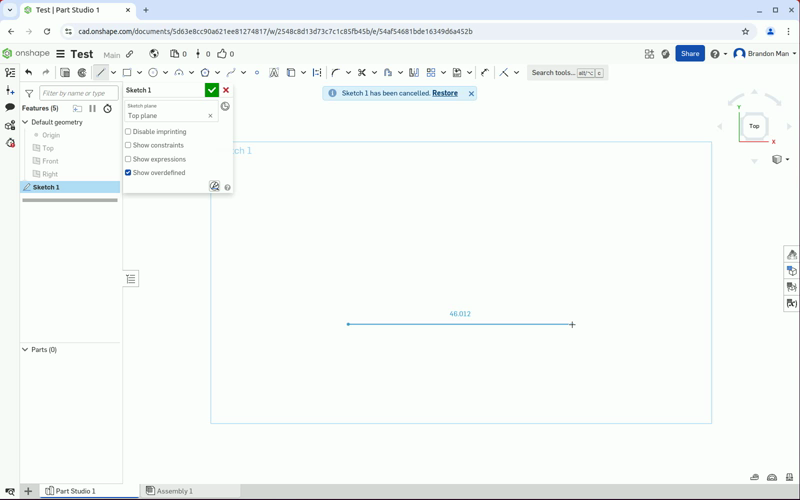
key_up(shift)
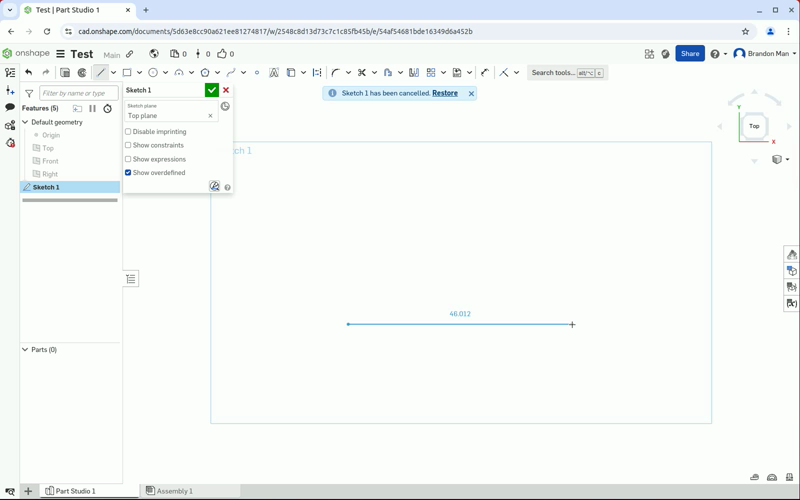
key_down(shift)
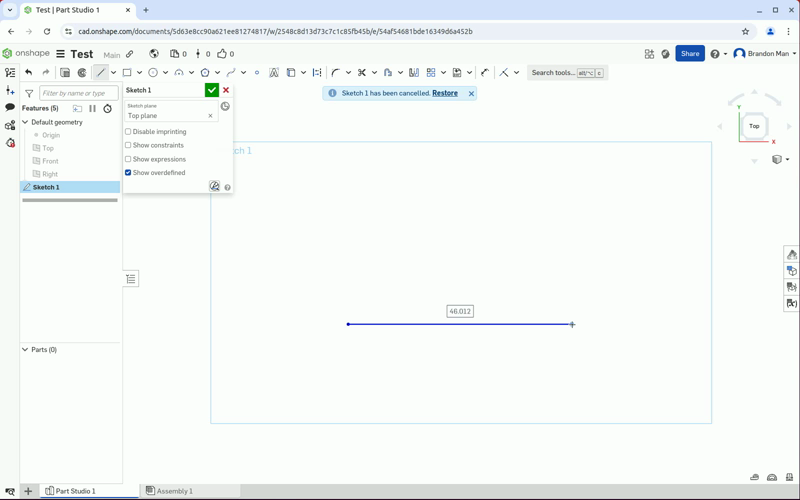
mouse_move(572, 243)
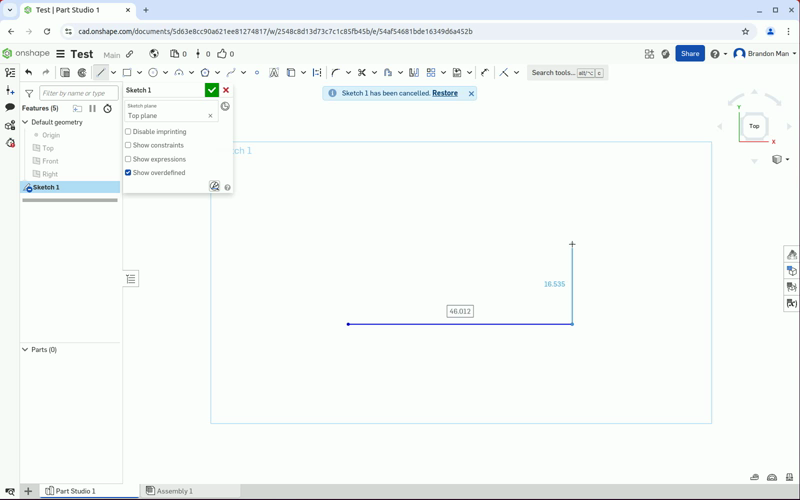
click(572, 243)
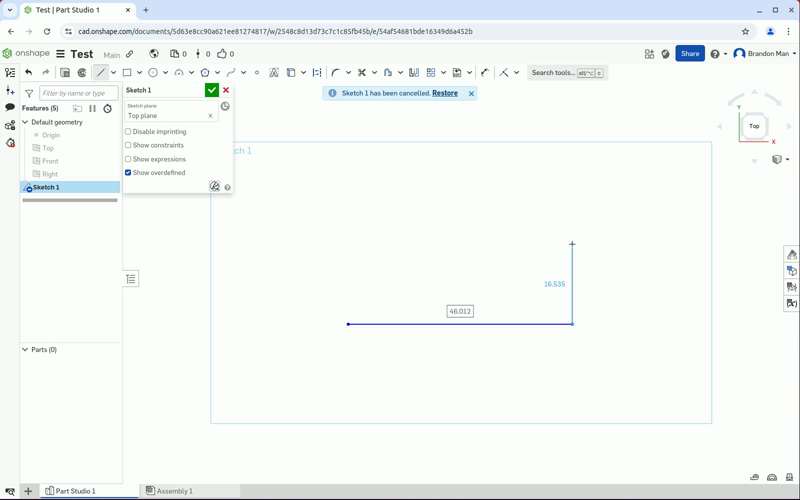
key_up(shift)
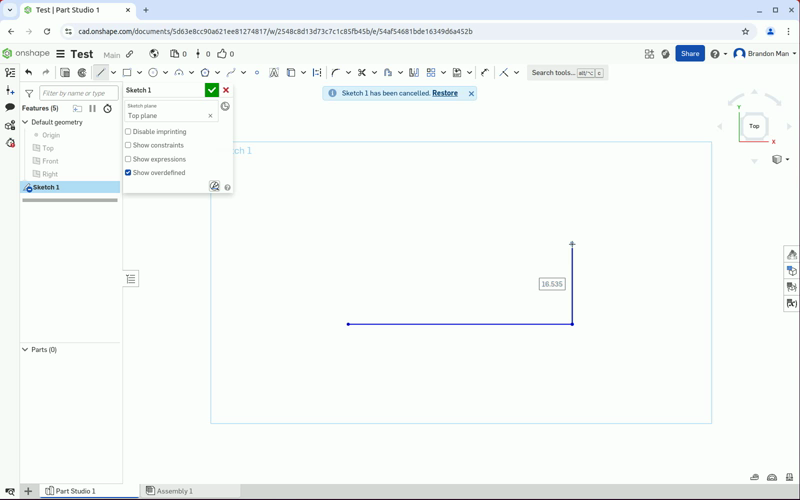
key_down(shift)
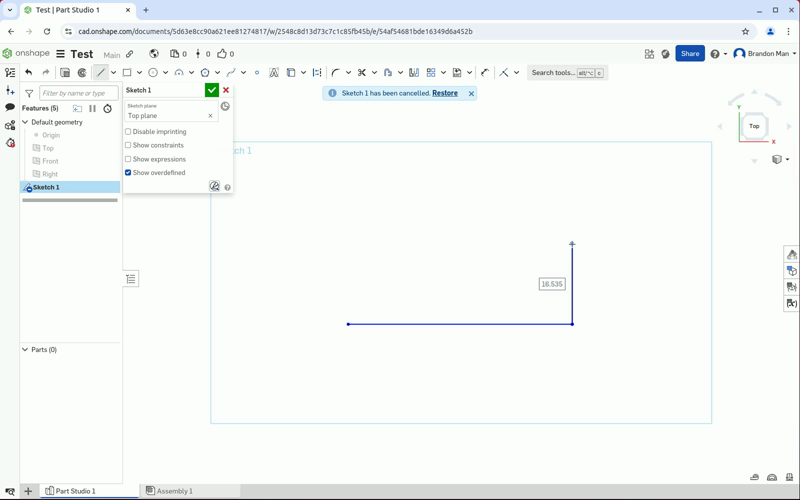
mouse_move(348, 243)
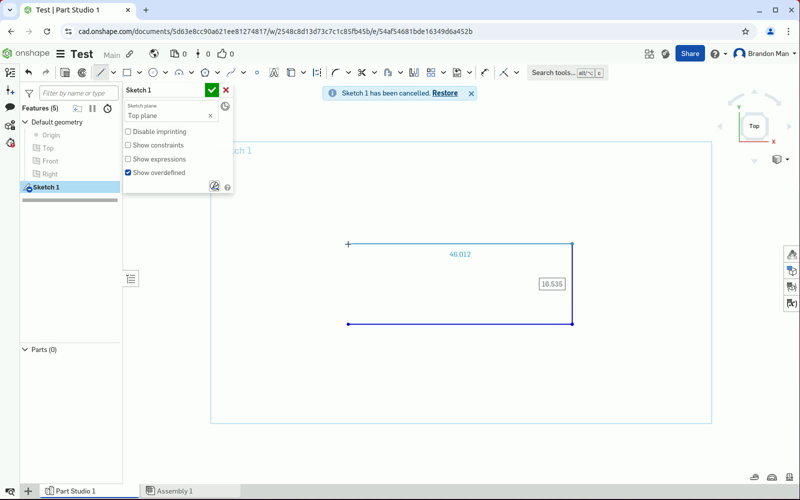
click(348, 243)
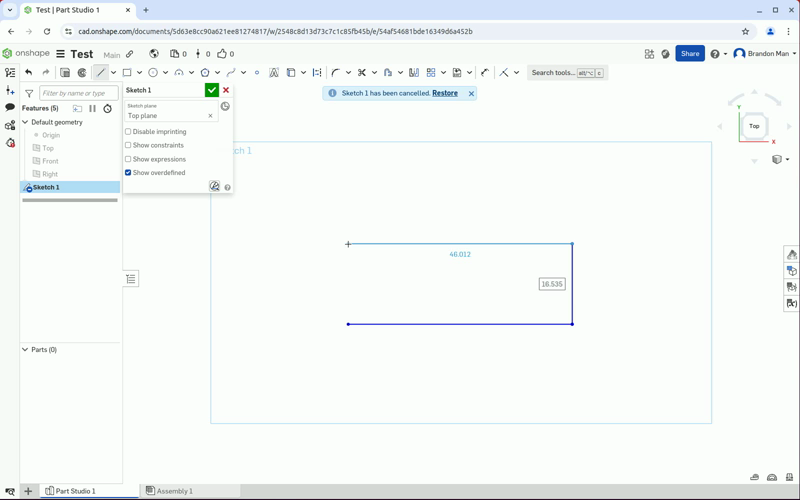
key_up(shift)
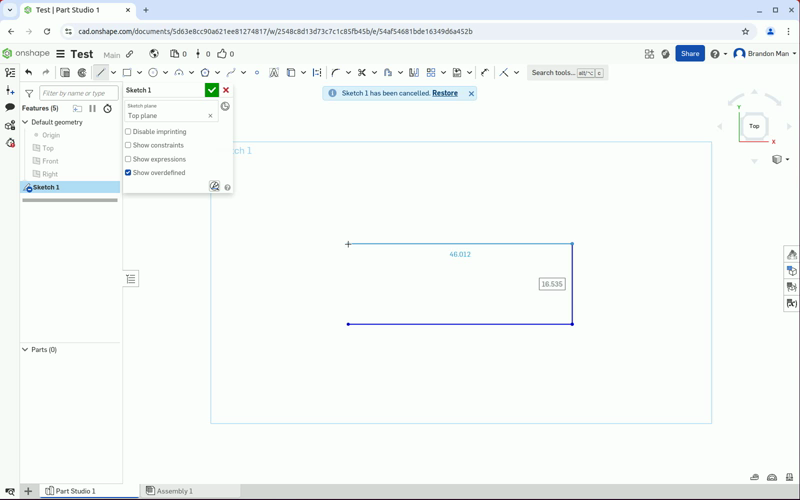
key_down(shift)
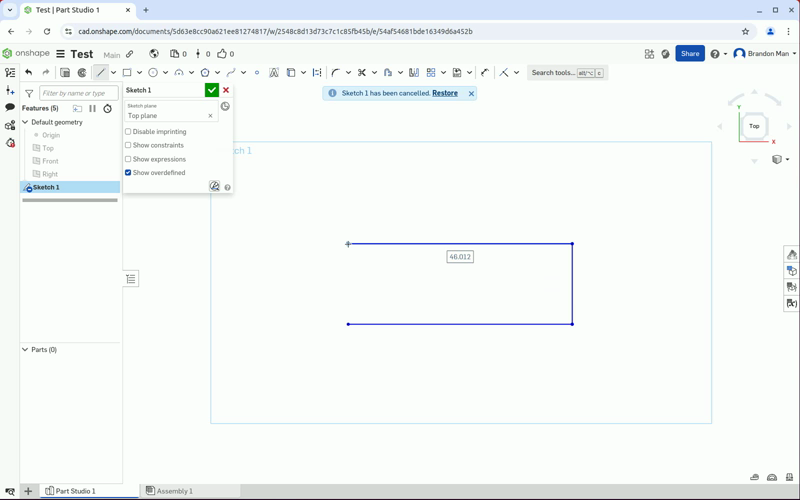
mouse_move(348, 324)
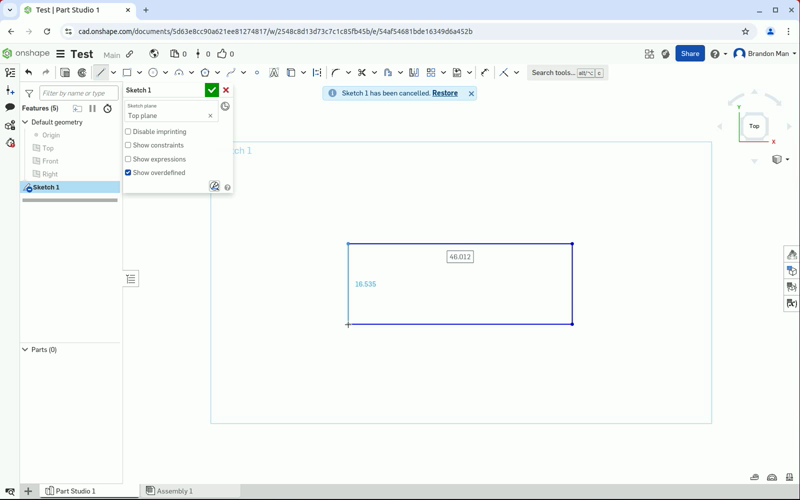
key_up(shift)
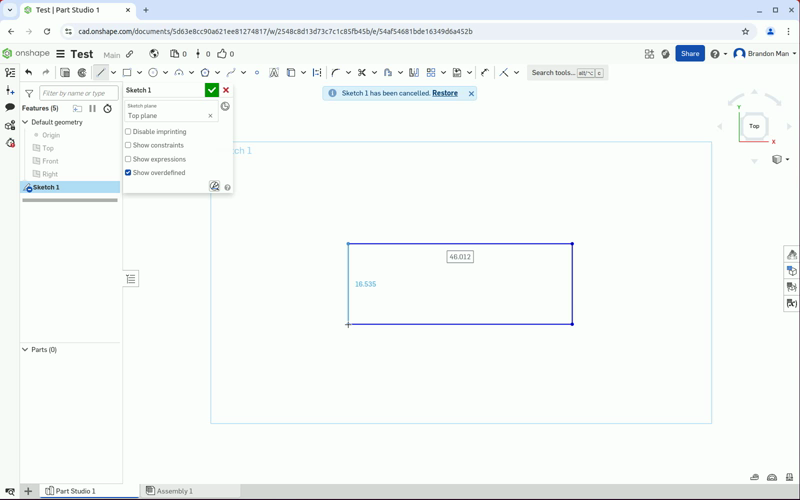
click(348, 324)
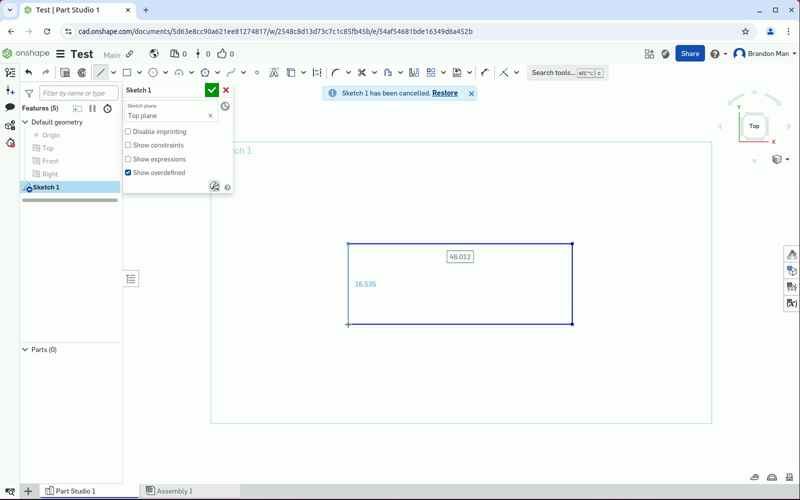
key(esc)
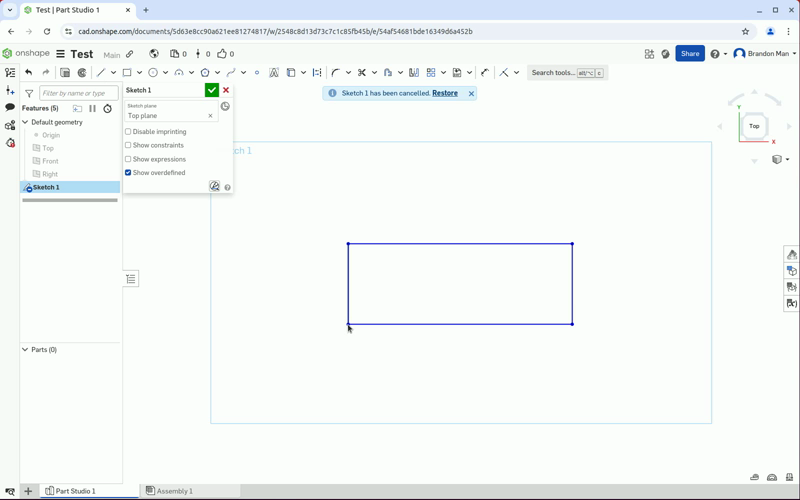
mouse_move(388, 259)
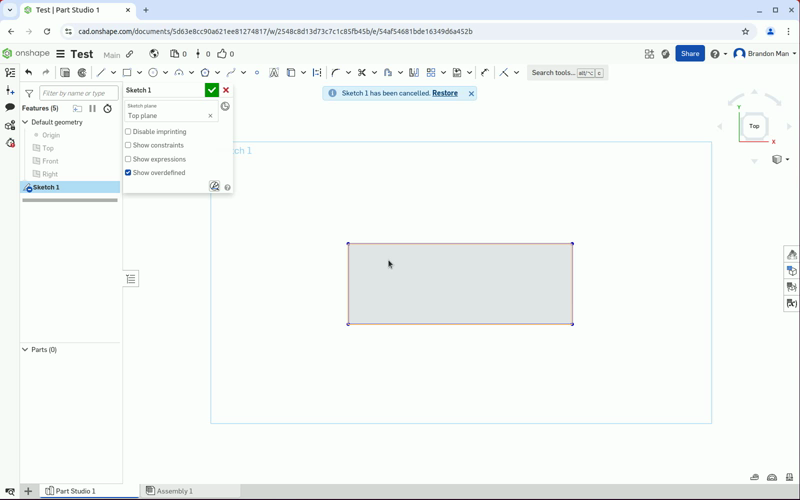
click(388, 259)
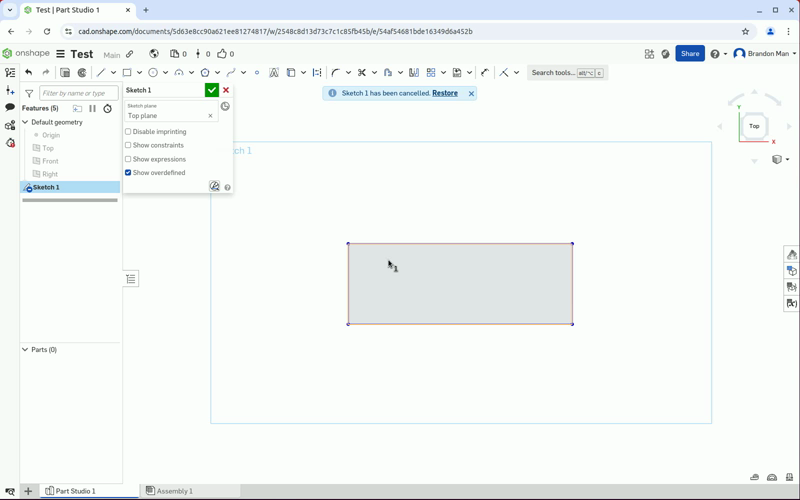
mouse_move(73, 352)
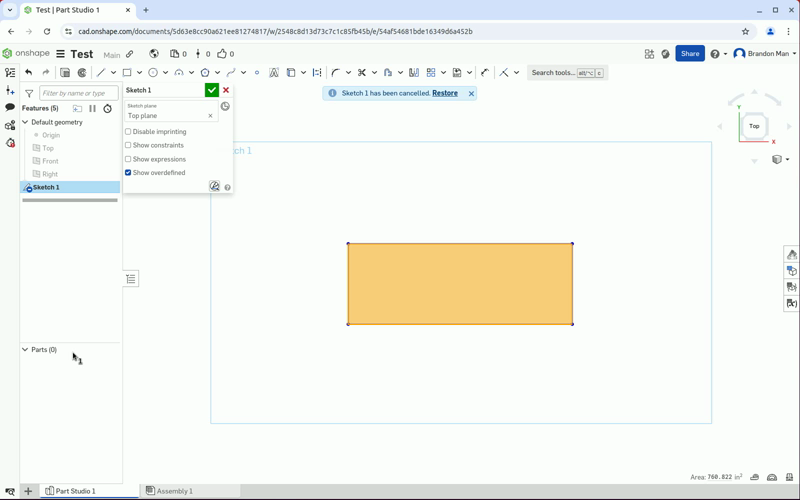
key(shift+y)
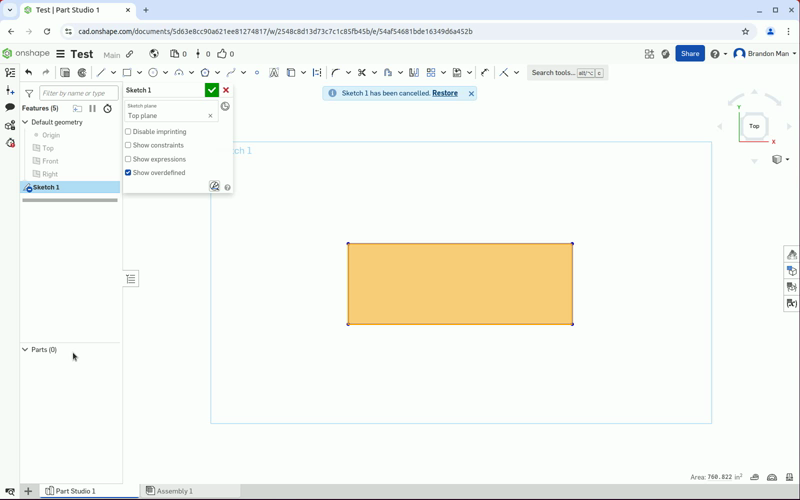
key(shift+e)
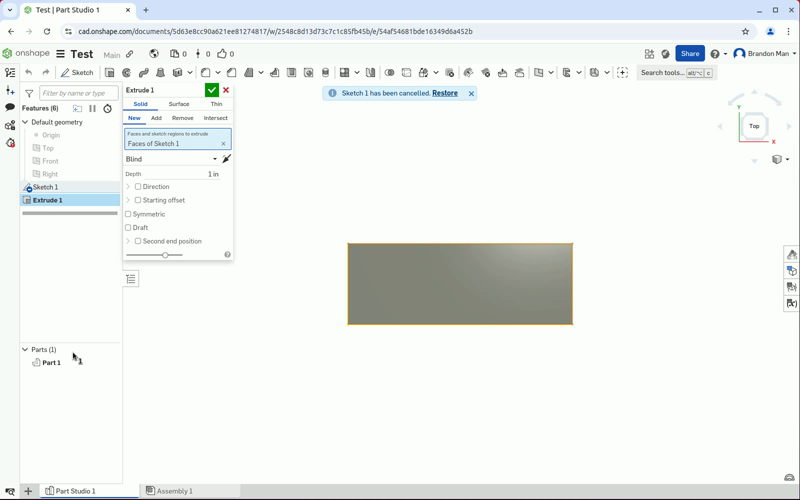
mouse_move(143, 106)
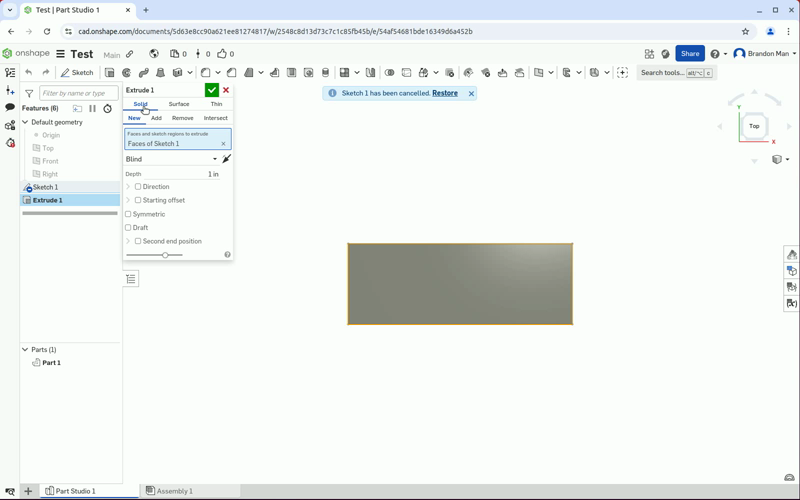
click(143, 106)
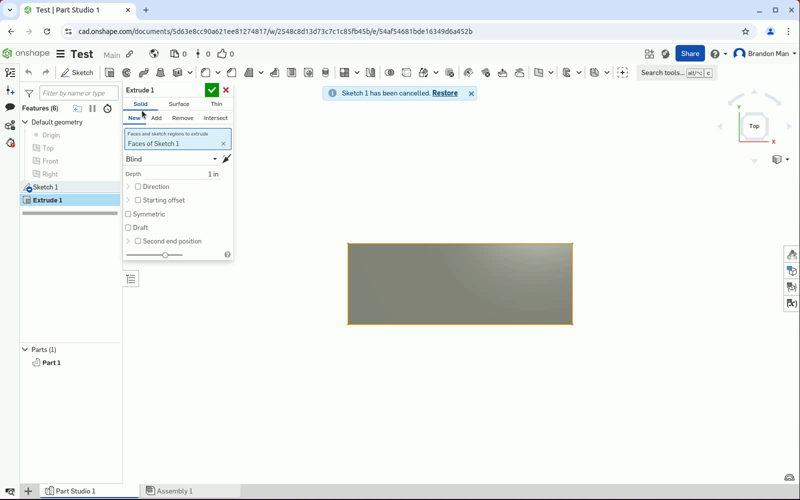
mouse_move(137, 120)
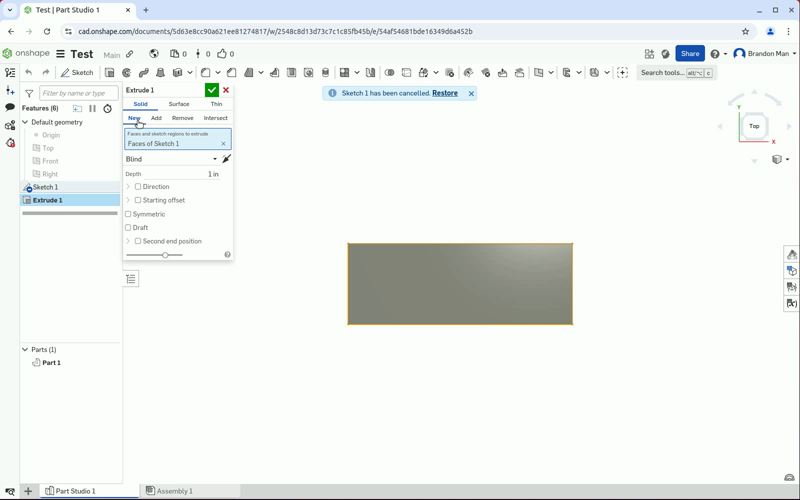
click(137, 120)
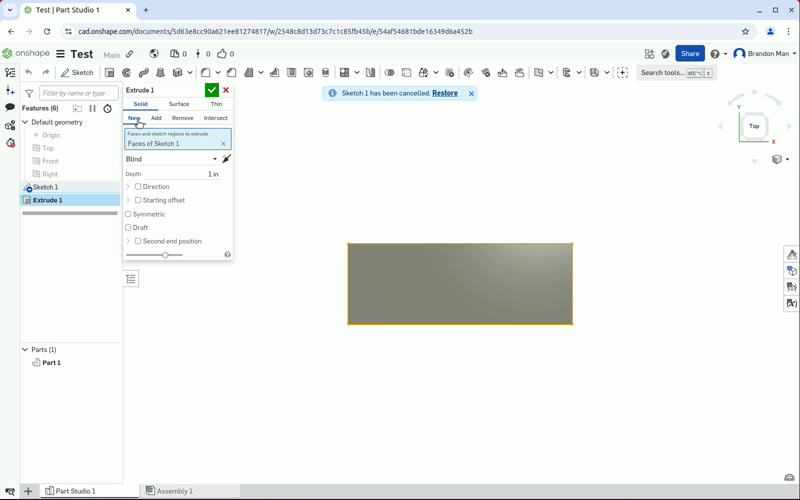
key(tab, 4)
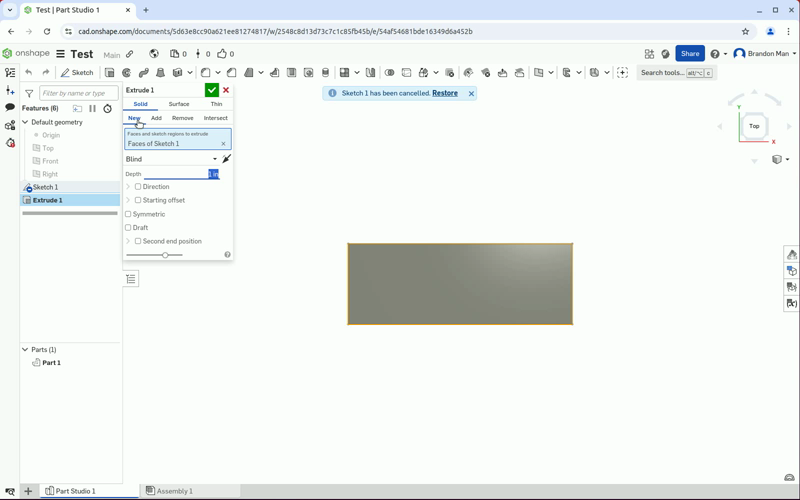
text(1.444)
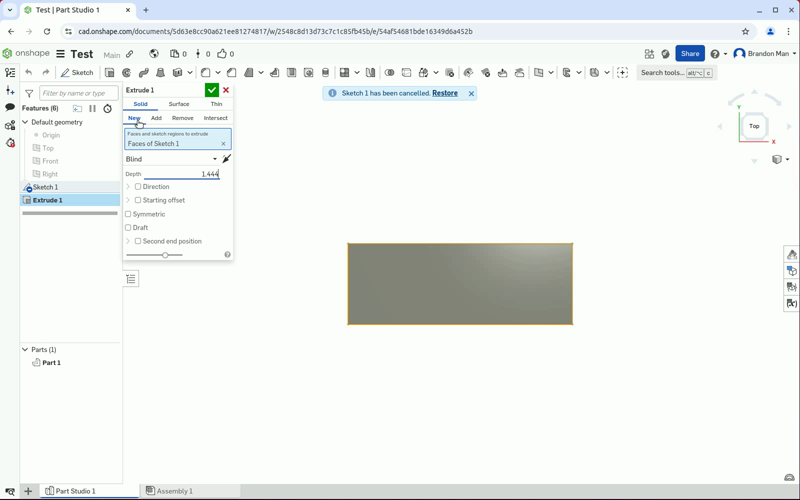
key(enter)
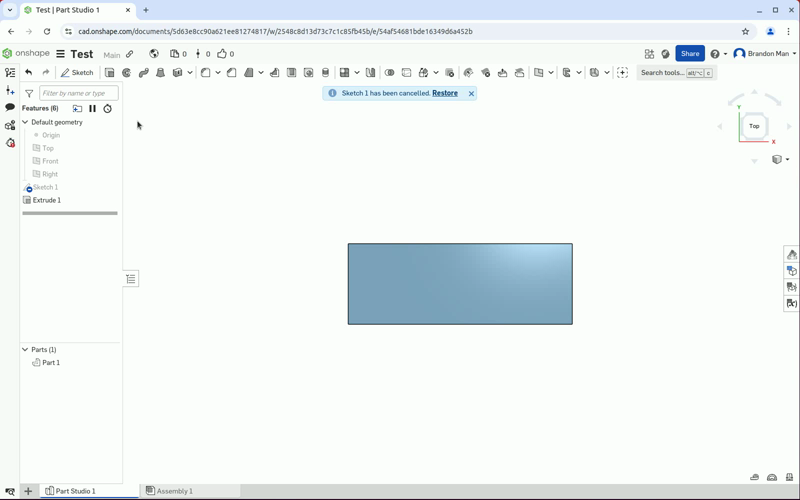
key(shift+h)
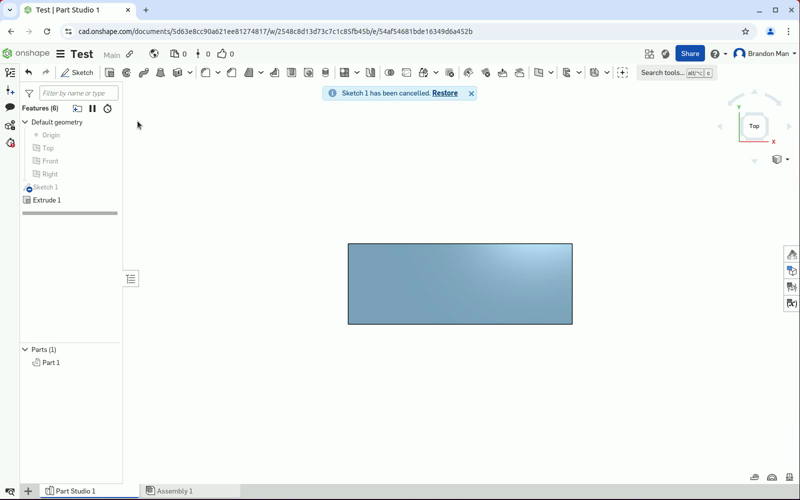
key(shift+h)
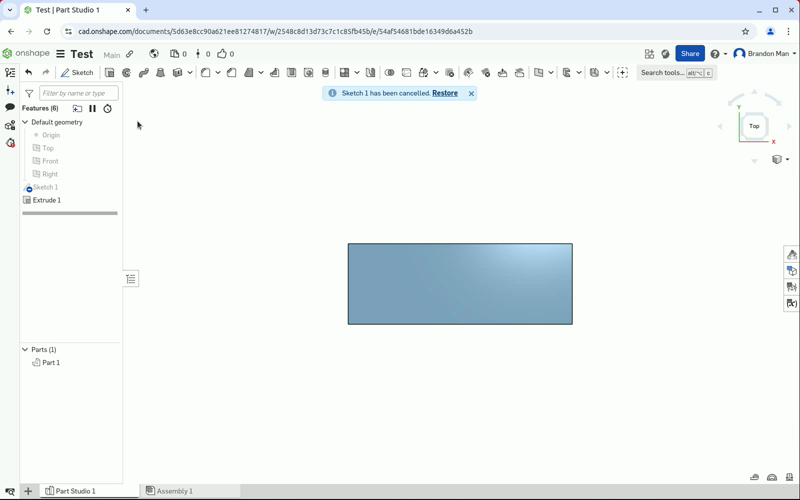
mouse_move(73, 189)
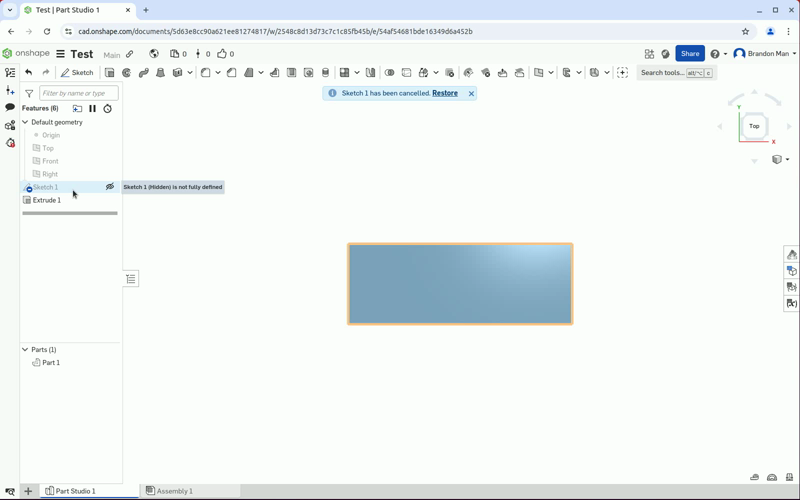
click(73, 189)
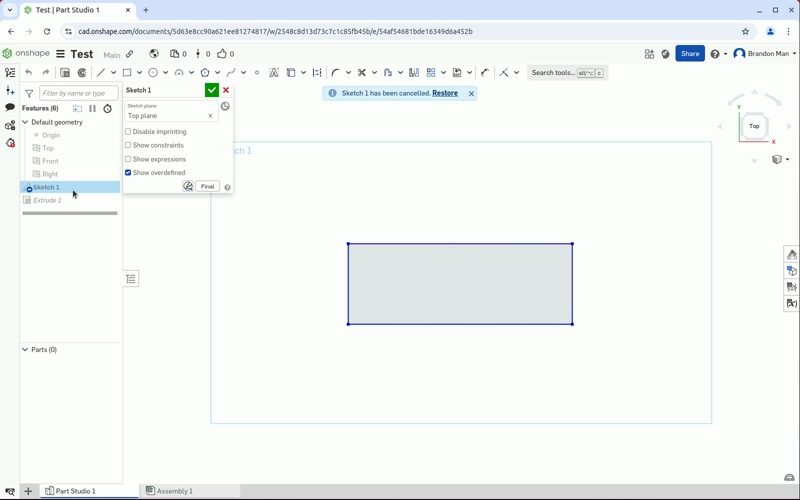
mouse_move(229, 92)
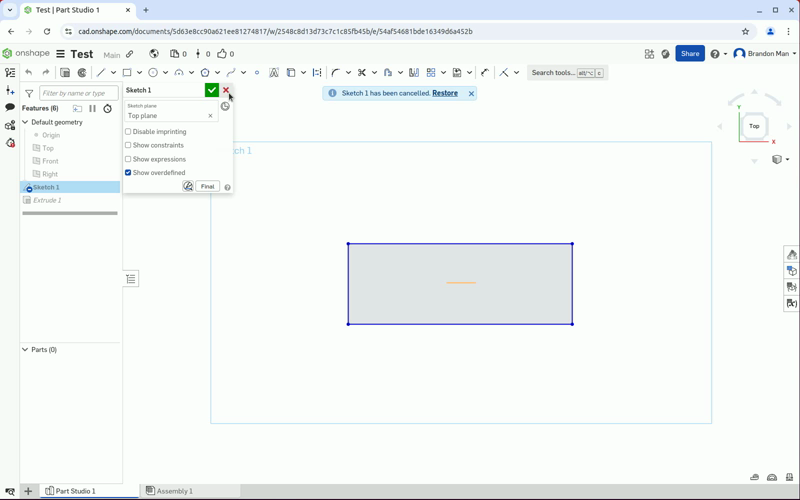
click(229, 92)
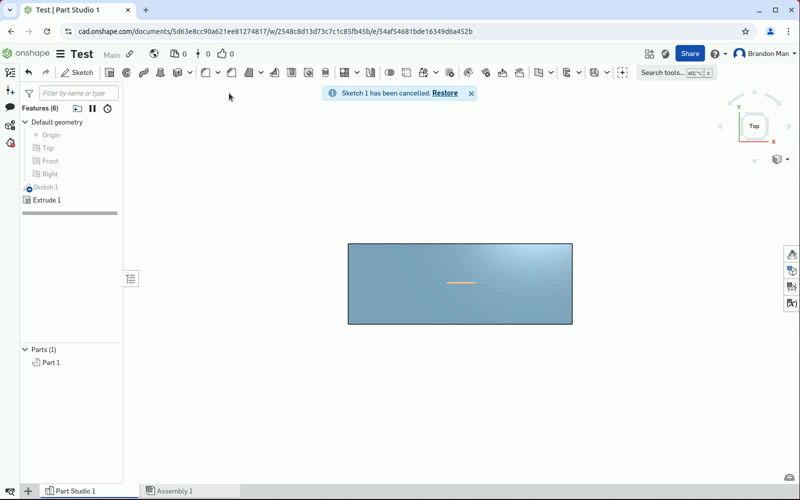
mouse_move(541, 75)
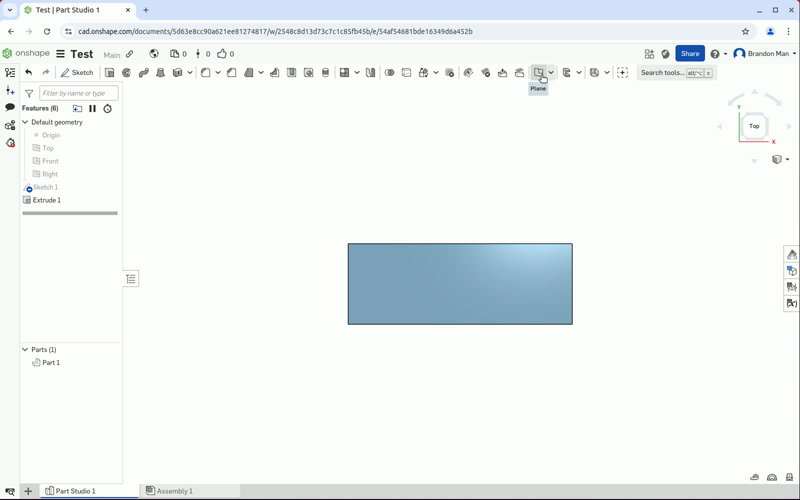
click(541, 75)
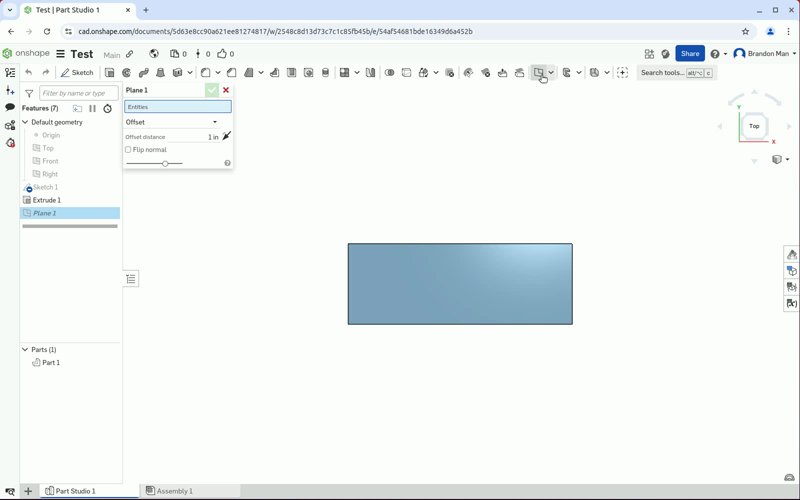
mouse_move(73, 150)
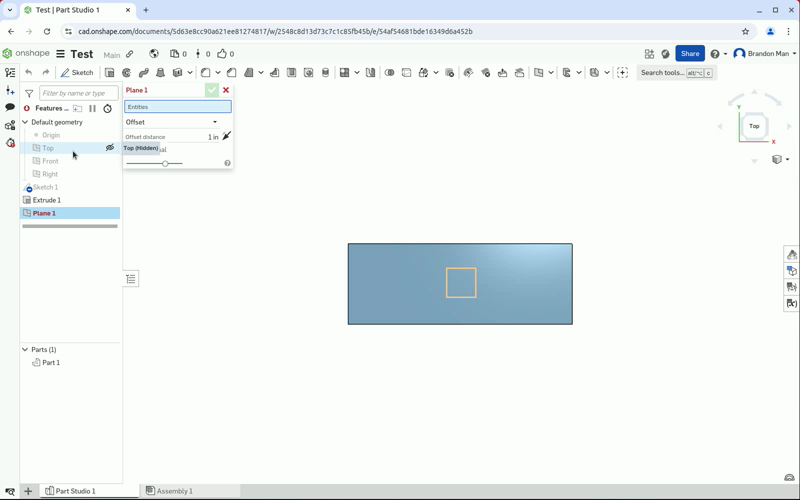
click(73, 150)
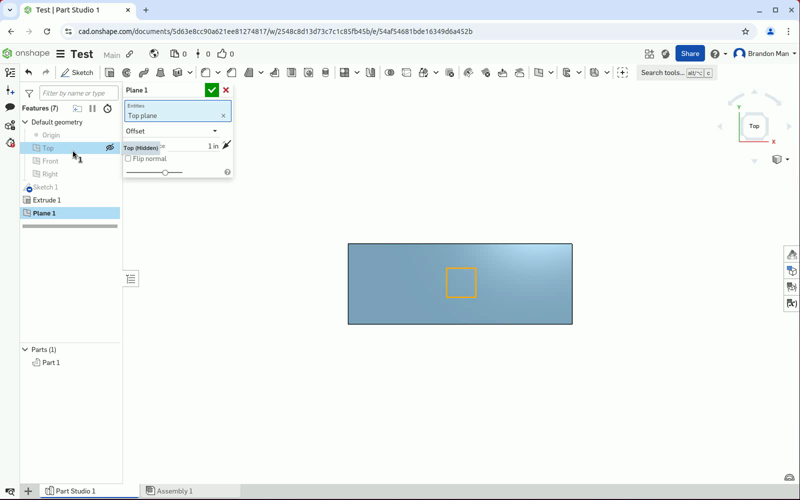
key(tab, 2)
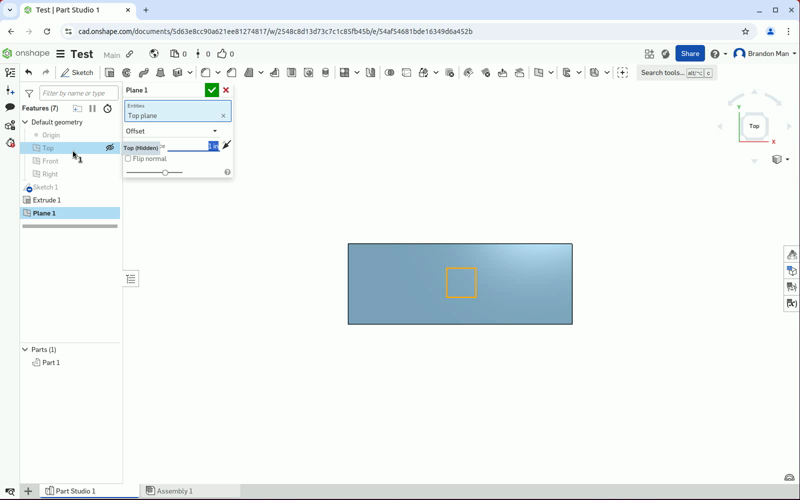
text(1.448)
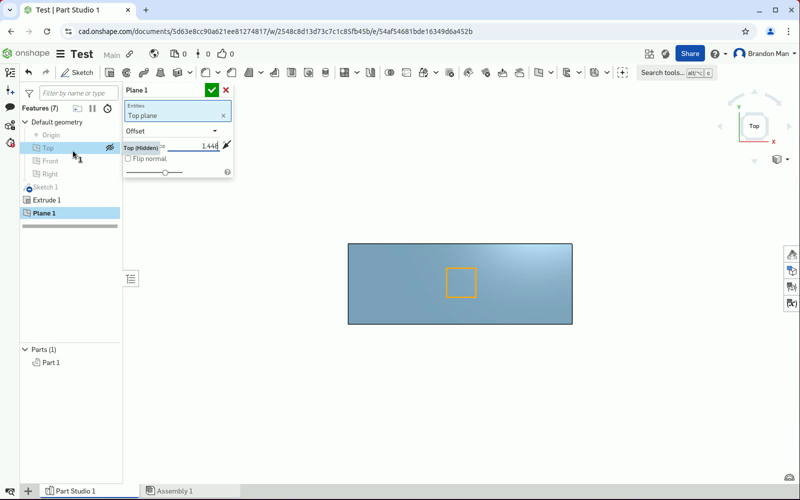
key(enter, 2)
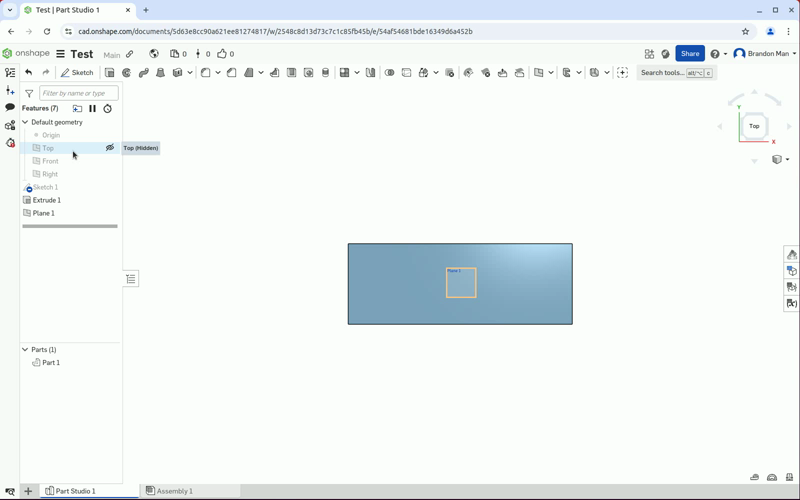
key(shift+s)
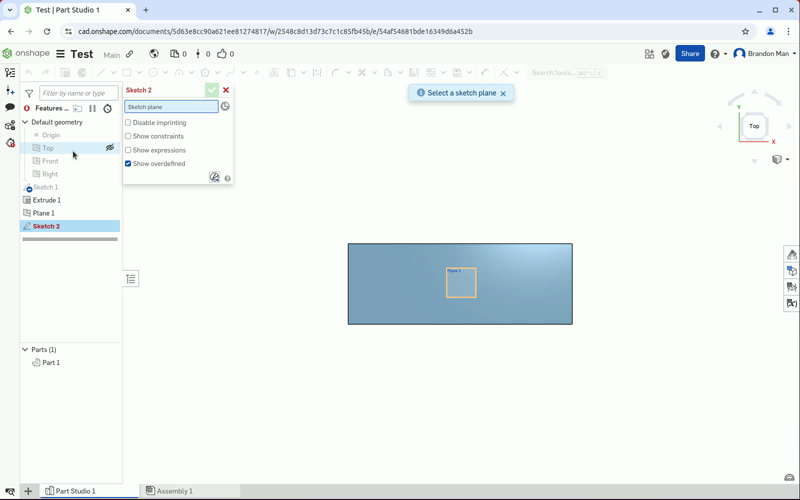
mouse_move(73, 215)
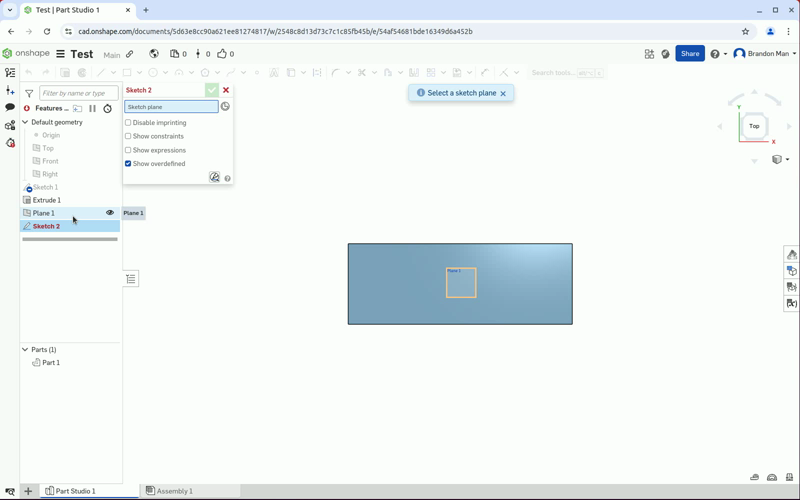
click(73, 215)
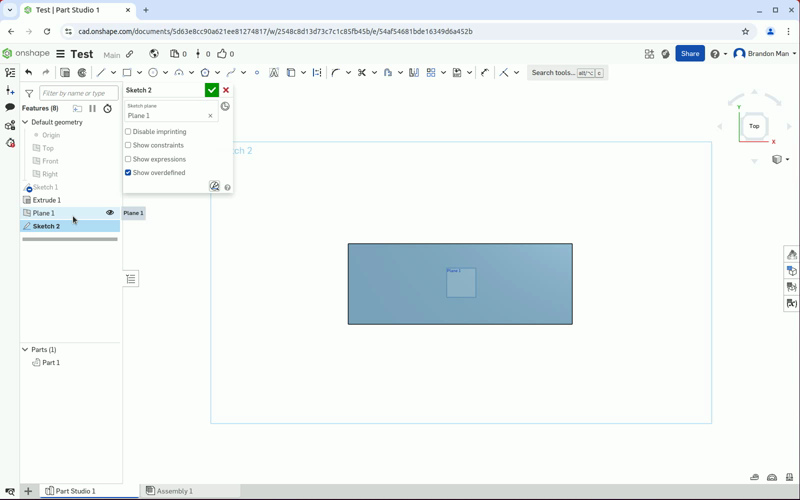
mouse_move(73, 352)
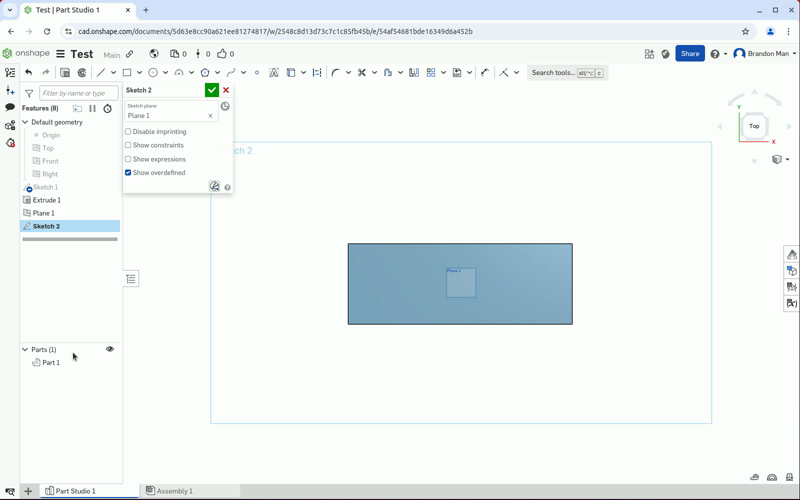
key(y)
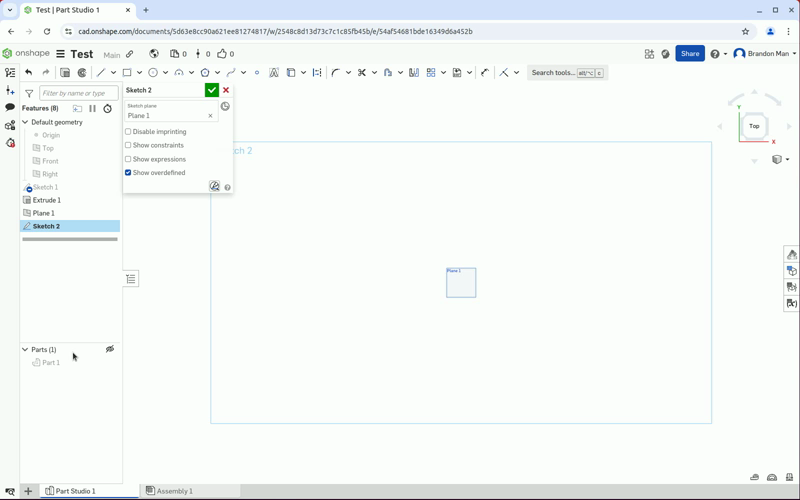
key(l)
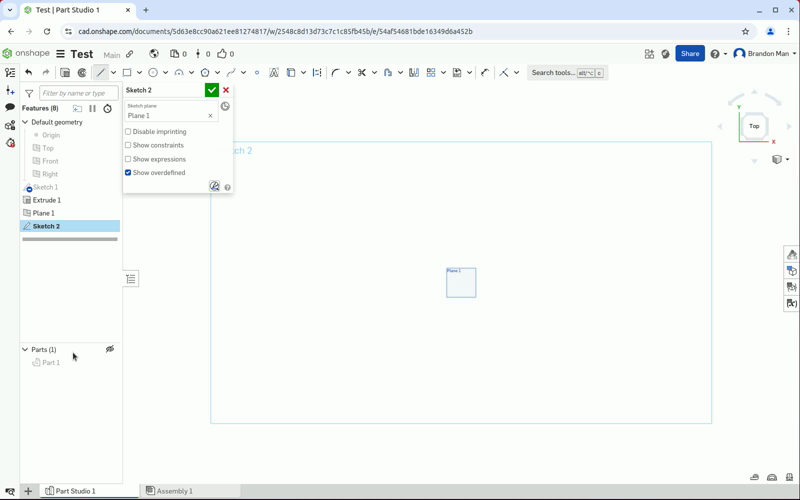
key_down(shift)
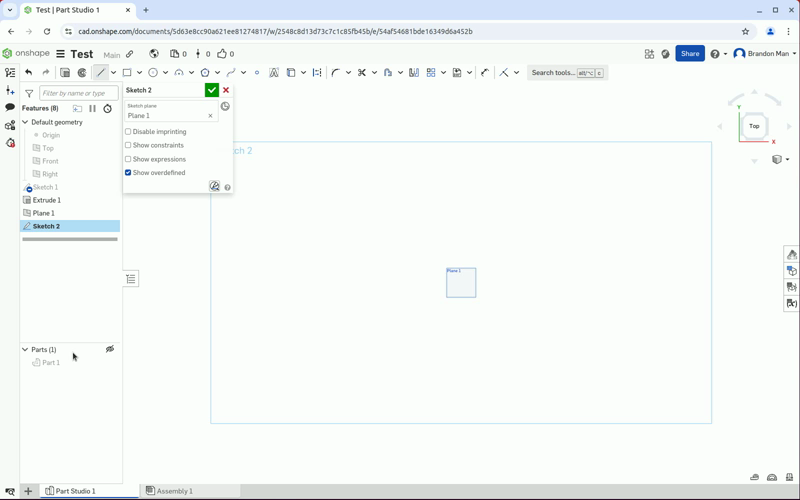
mouse_move(348, 324)
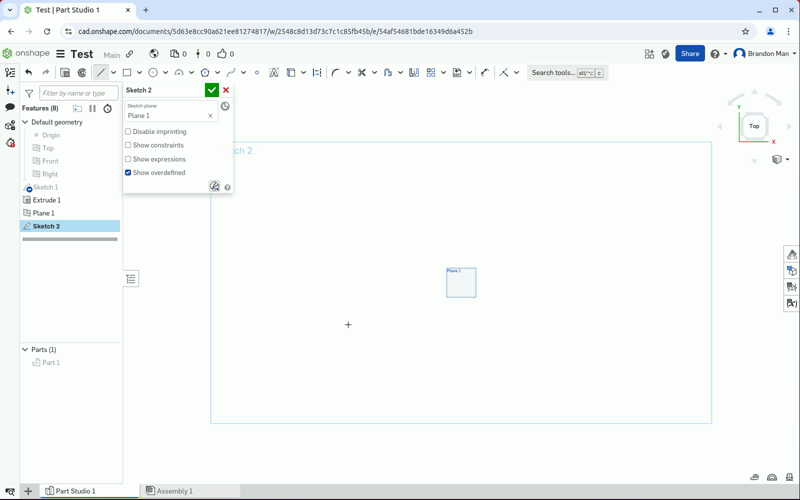
click(348, 324)
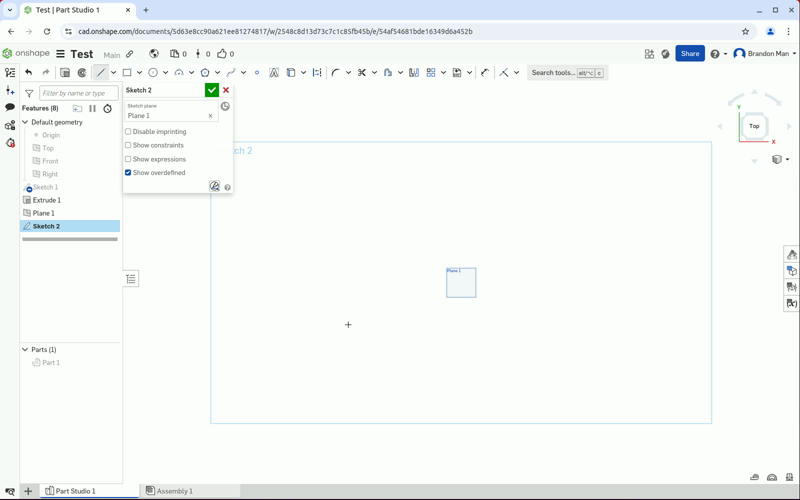
key_up(shift)
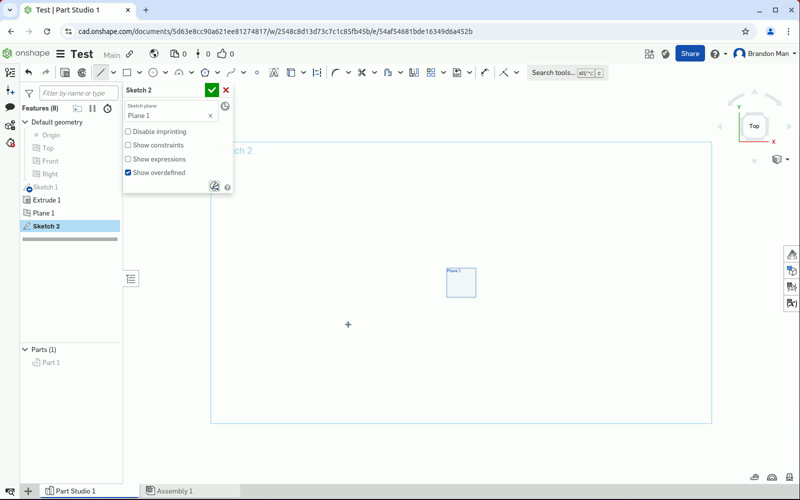
key_down(shift)
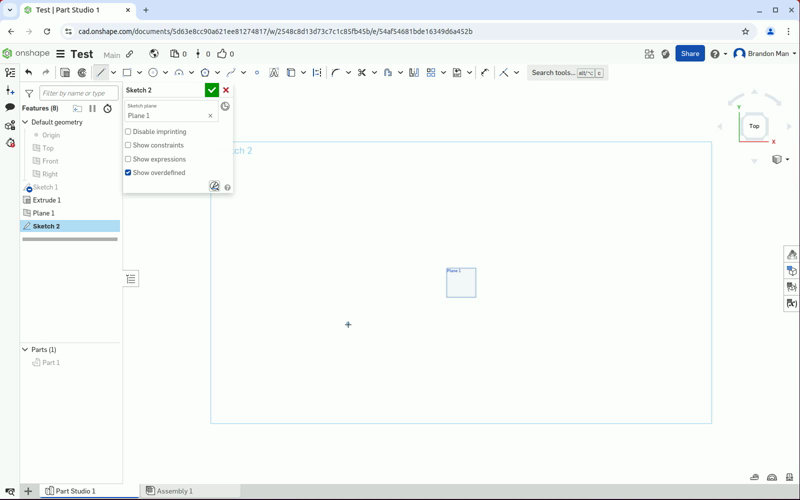
mouse_move(572, 324)
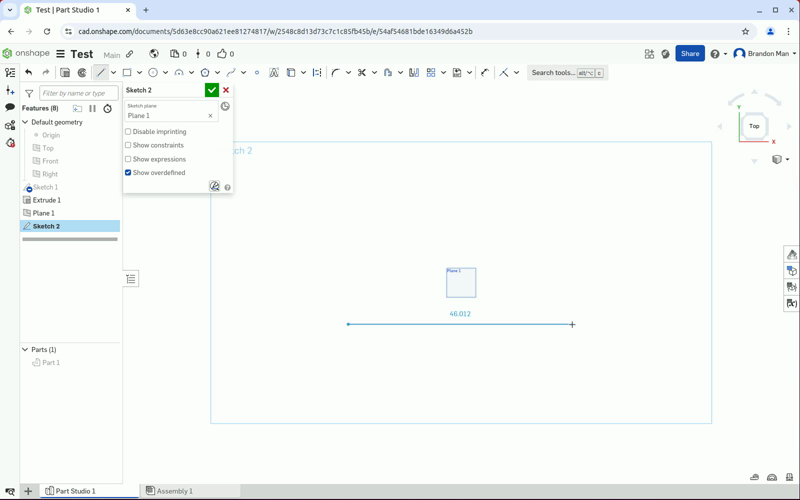
click(572, 324)
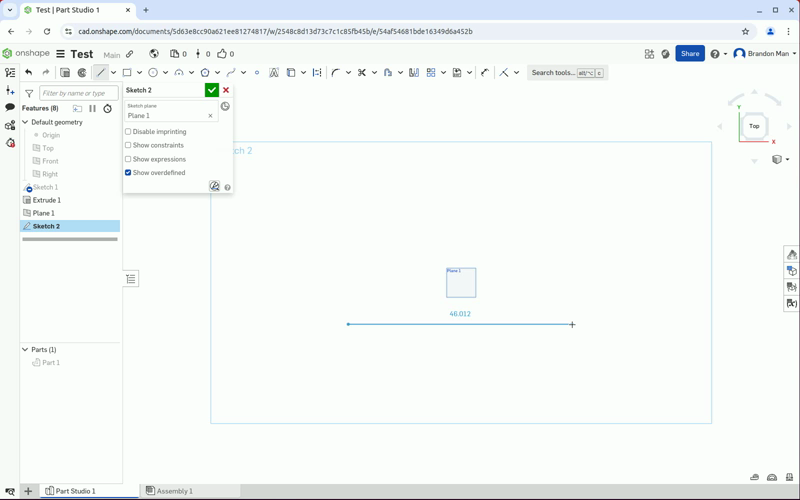
key_up(shift)
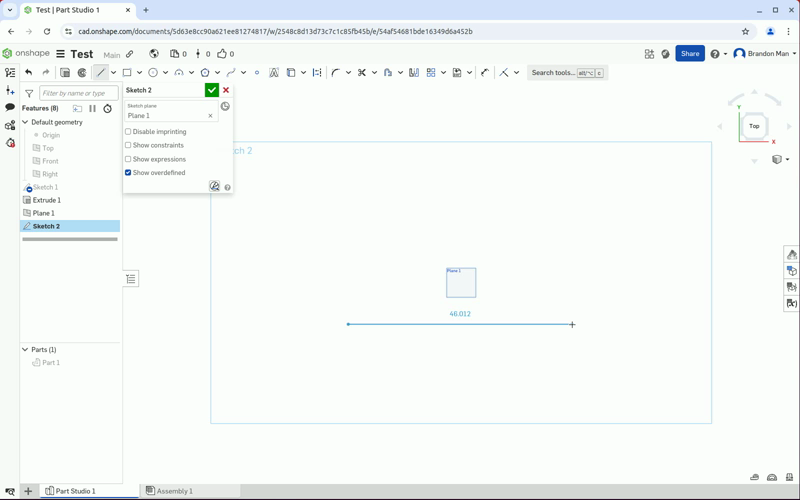
key_down(shift)
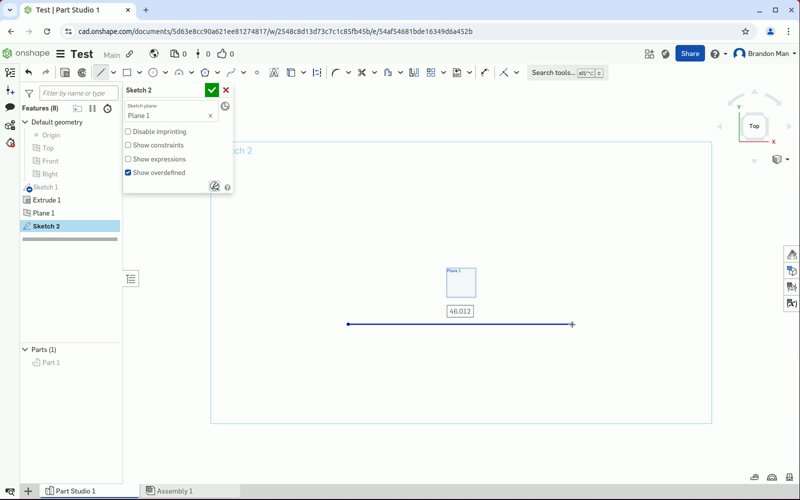
mouse_move(572, 243)
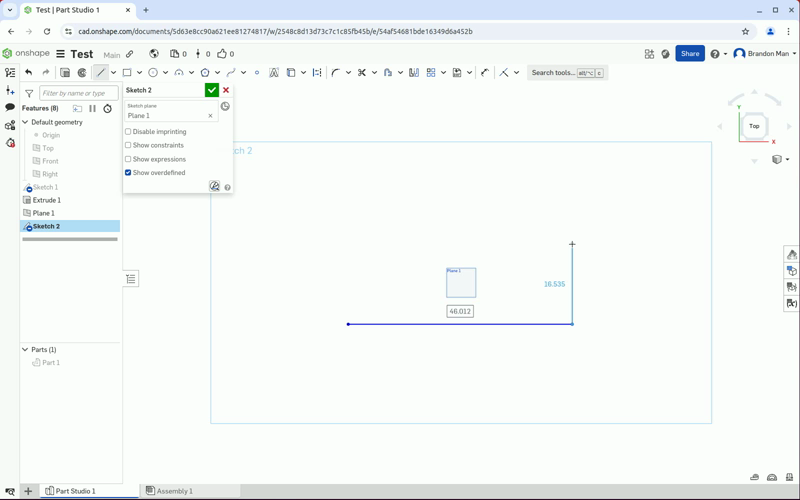
click(572, 243)
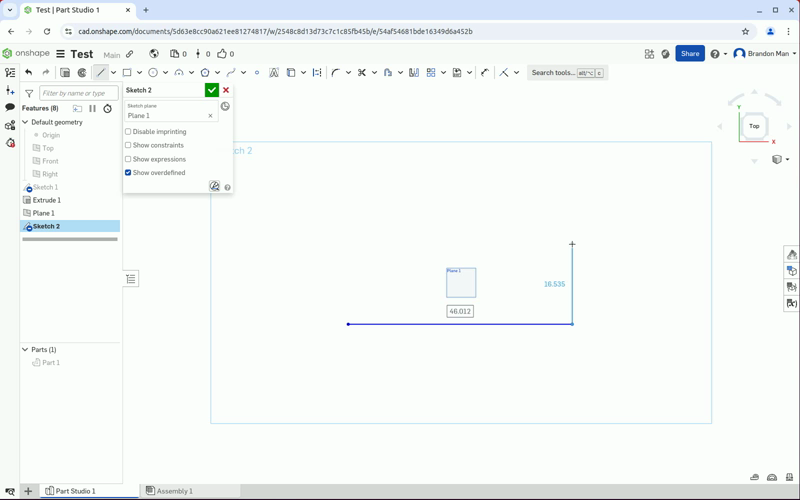
key_up(shift)
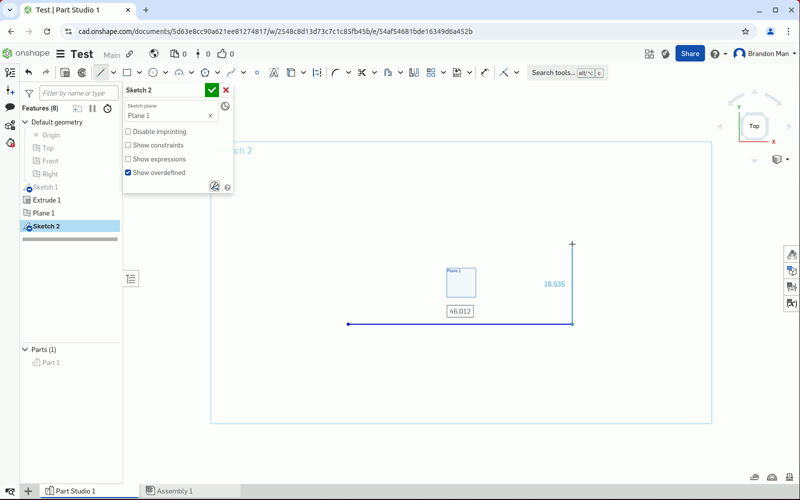
key_down(shift)
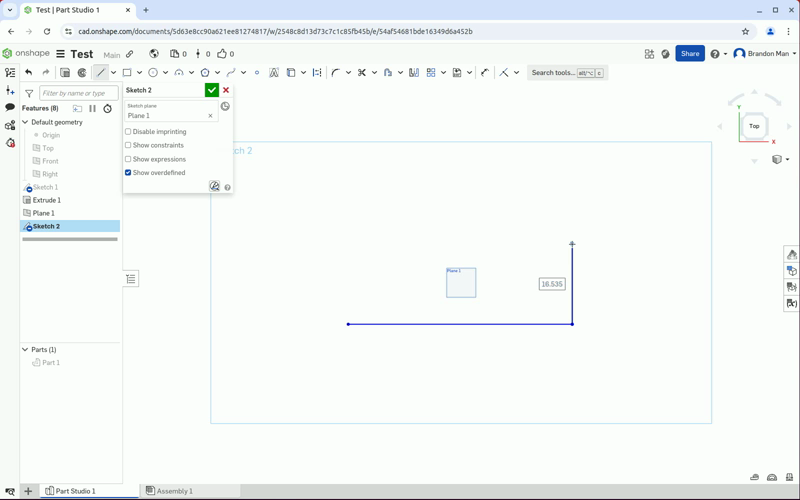
mouse_move(348, 243)
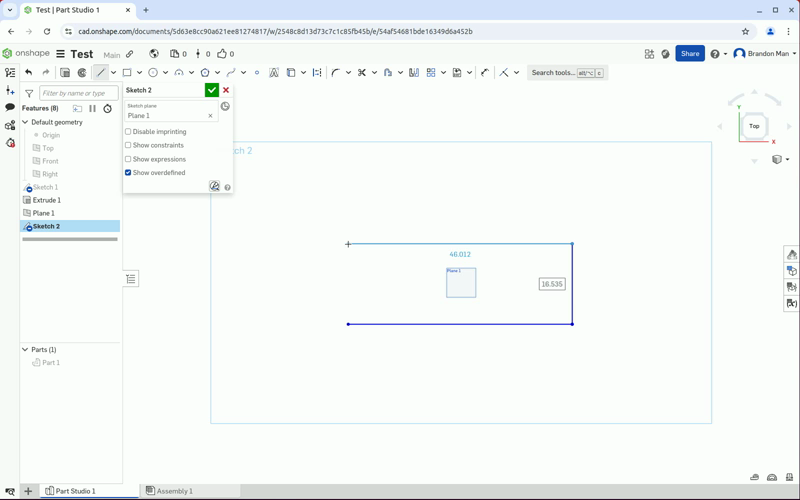
click(348, 243)
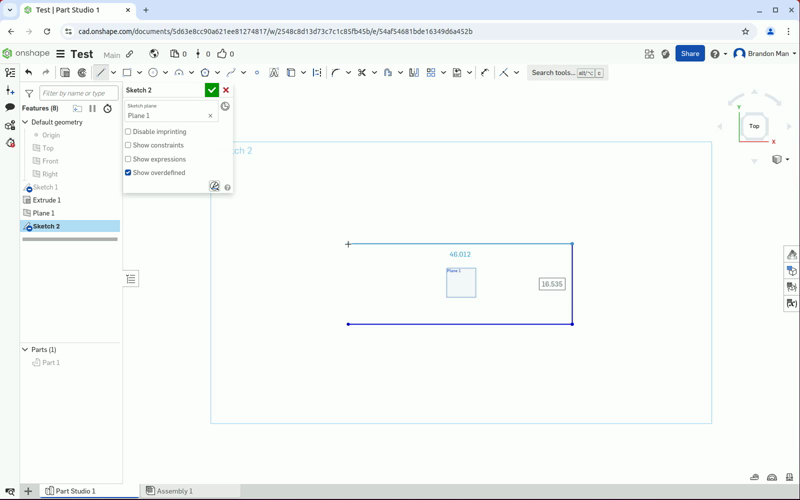
key_up(shift)
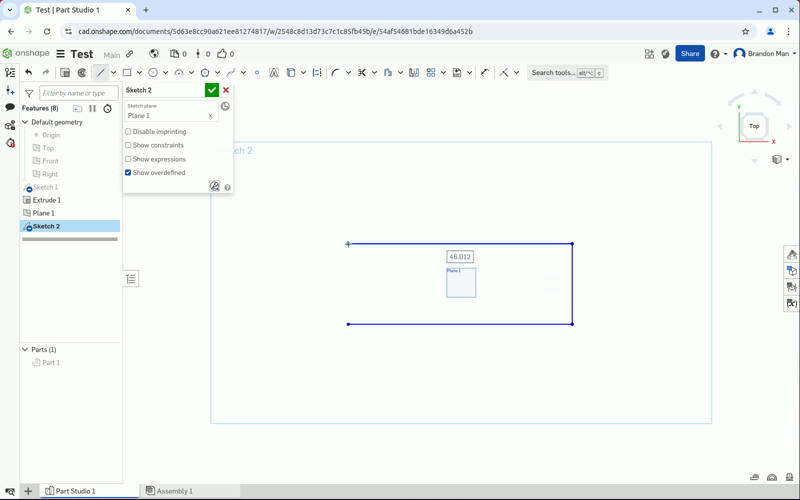
key_down(shift)
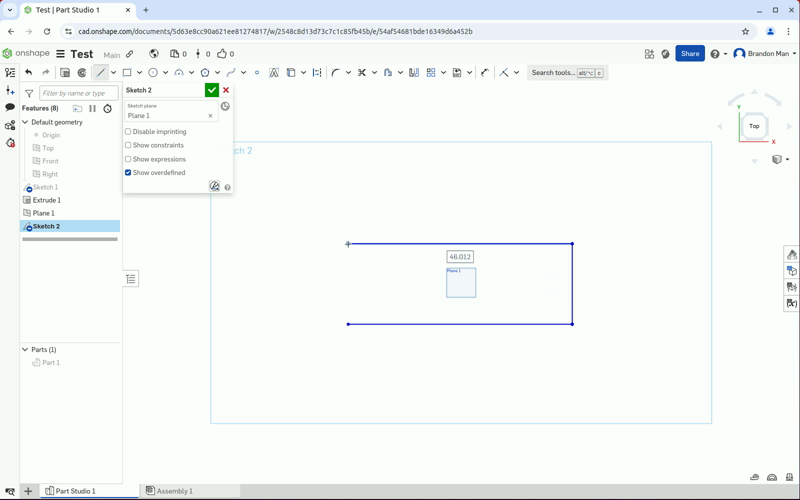
mouse_move(348, 324)
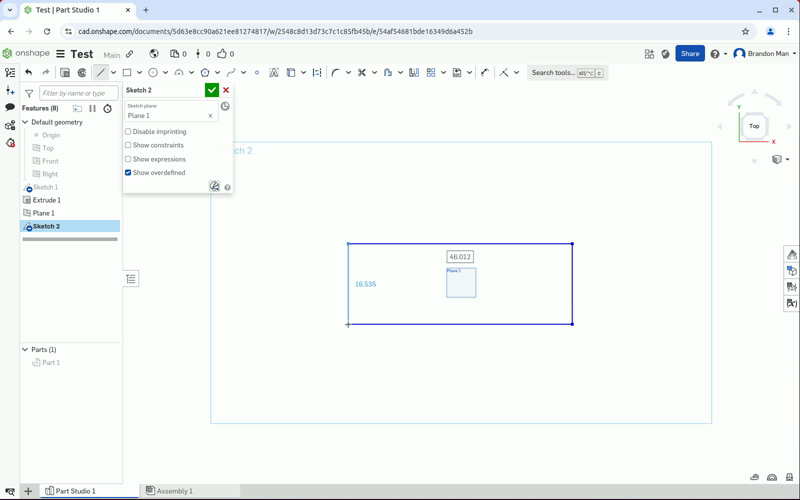
key_up(shift)
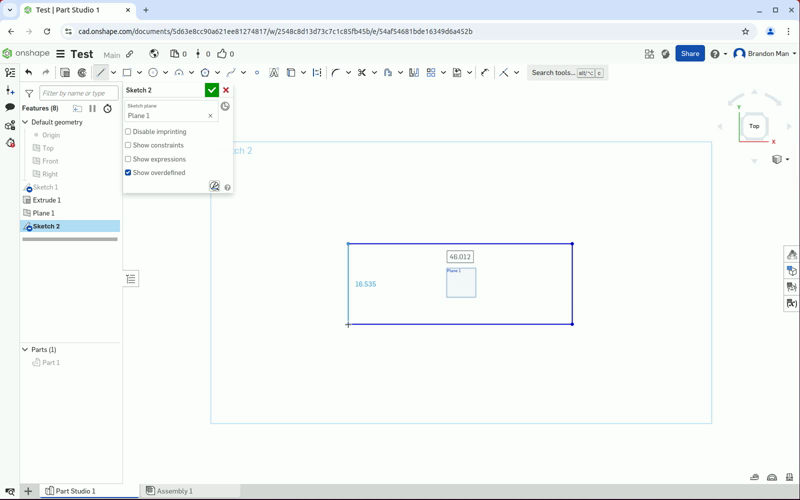
click(348, 324)
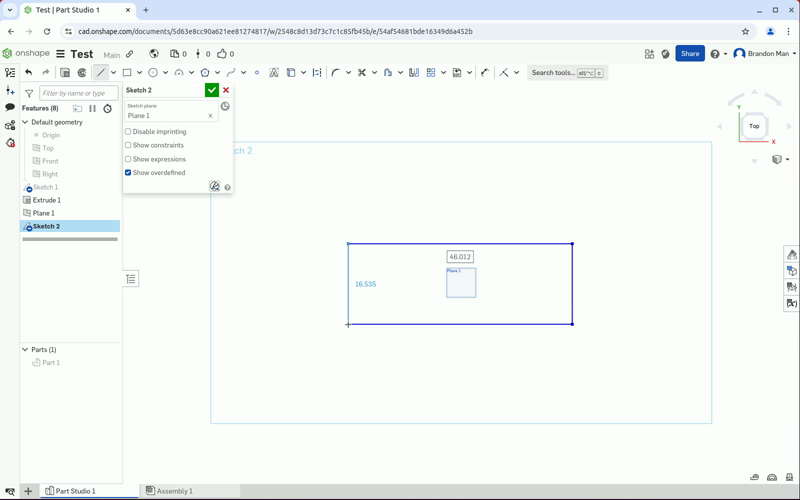
key(esc)
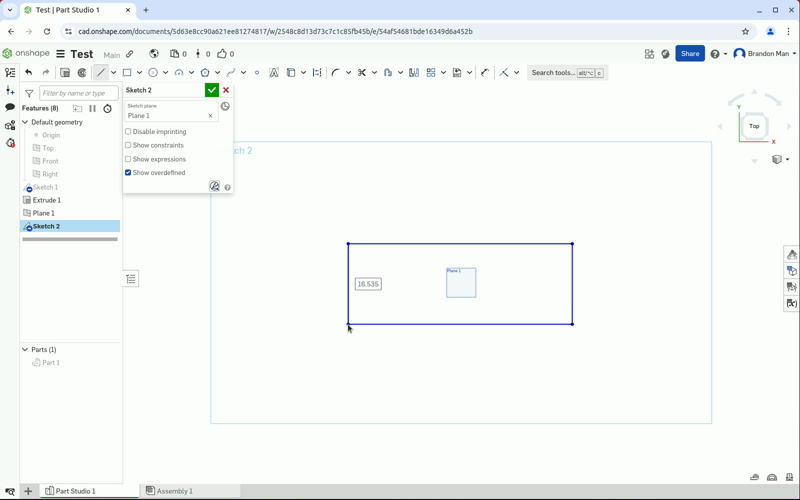
key(l)
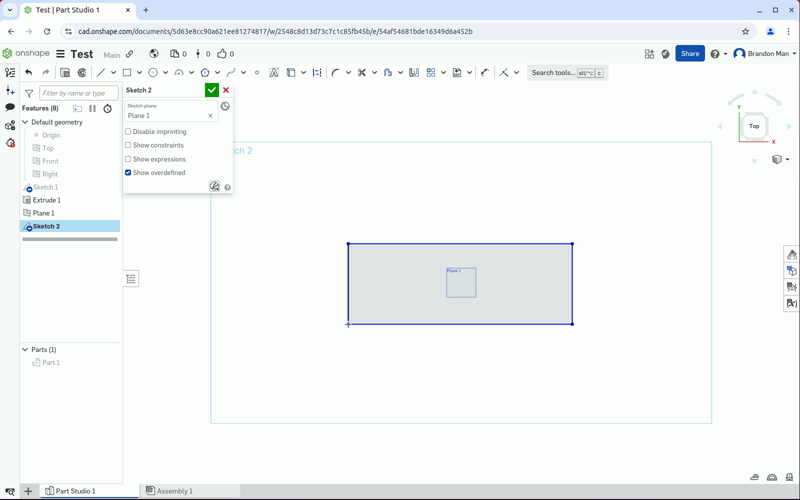
key_down(shift)
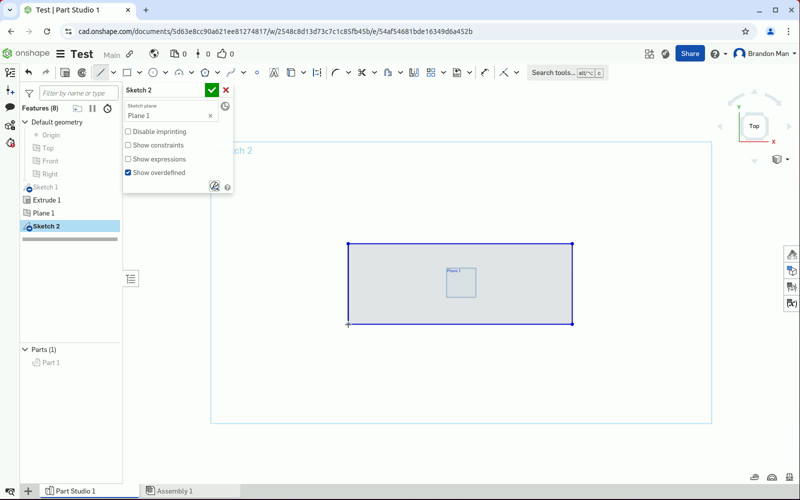
mouse_move(353, 319)
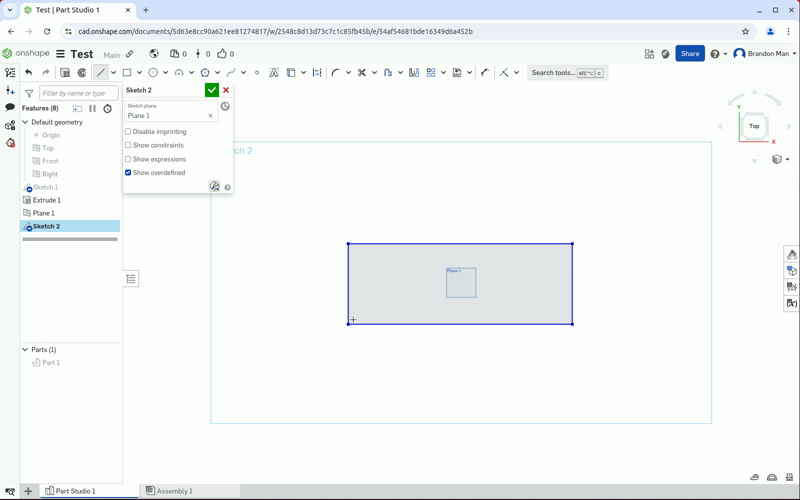
click(353, 319)
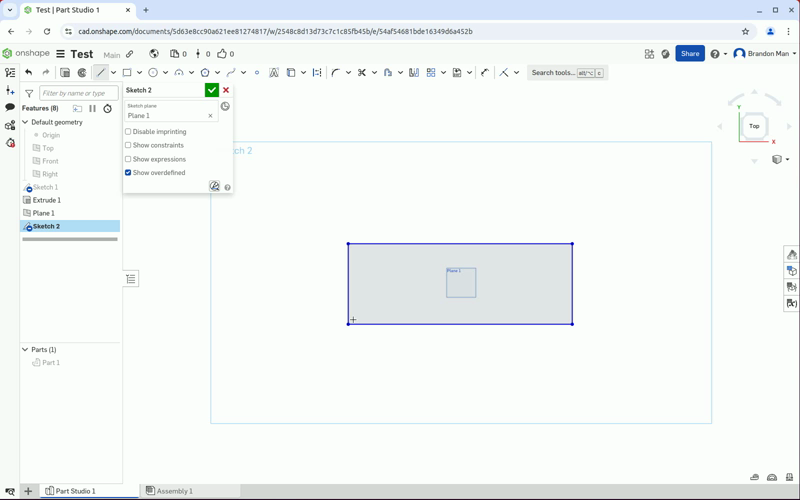
key_up(shift)
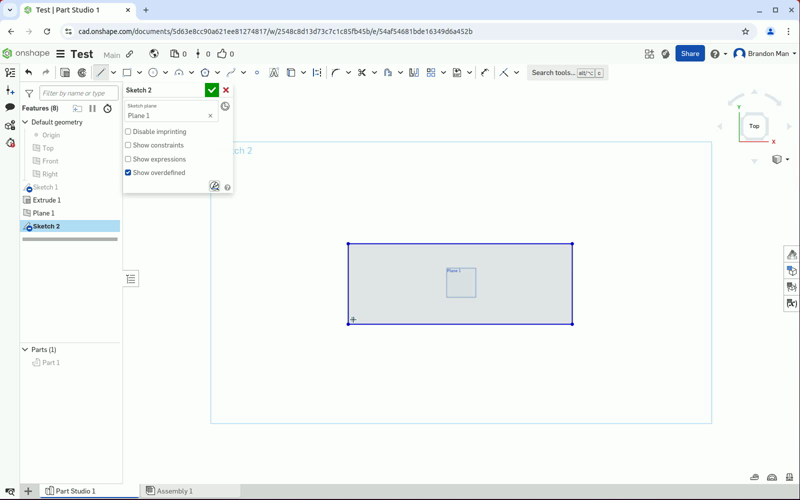
key_down(shift)
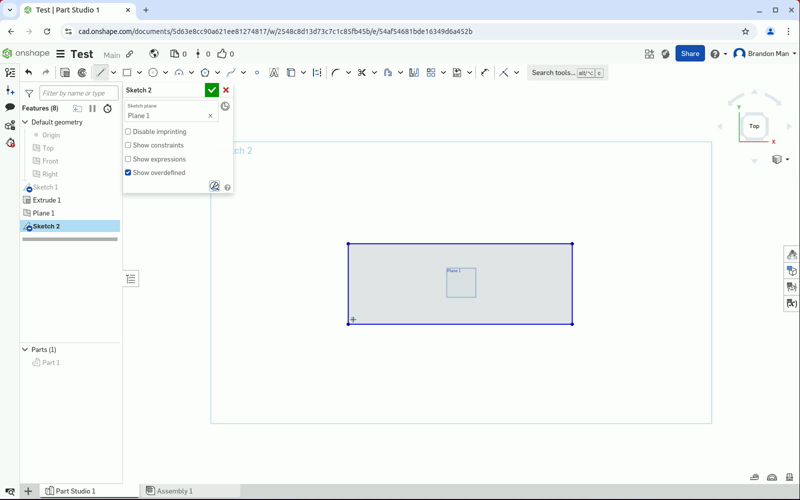
mouse_move(567, 319)
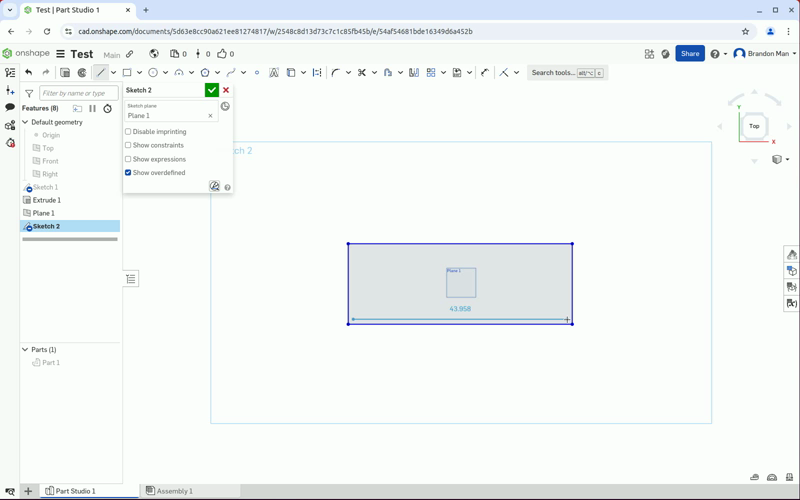
click(567, 319)
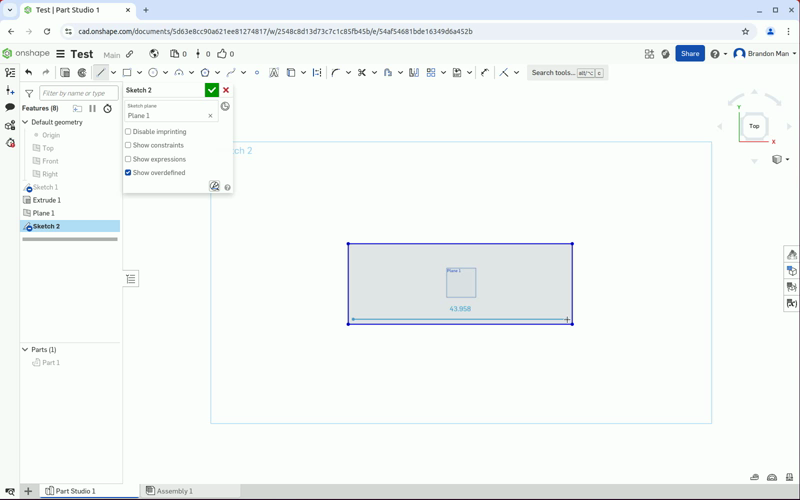
key_up(shift)
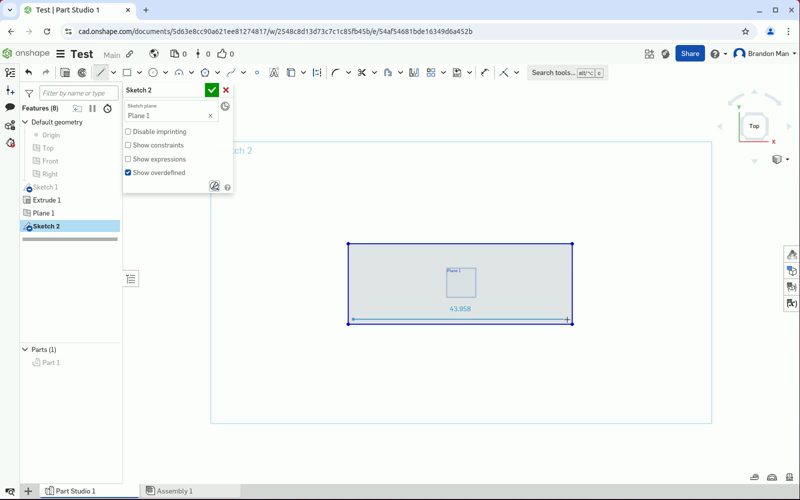
key_down(shift)
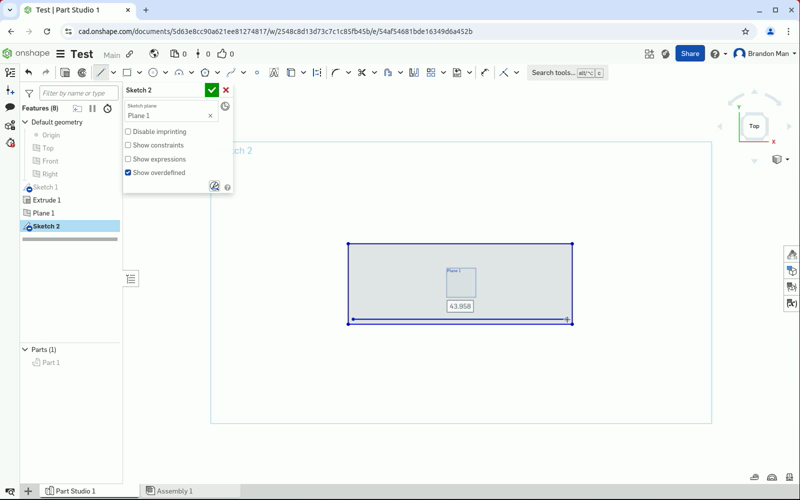
mouse_move(567, 248)
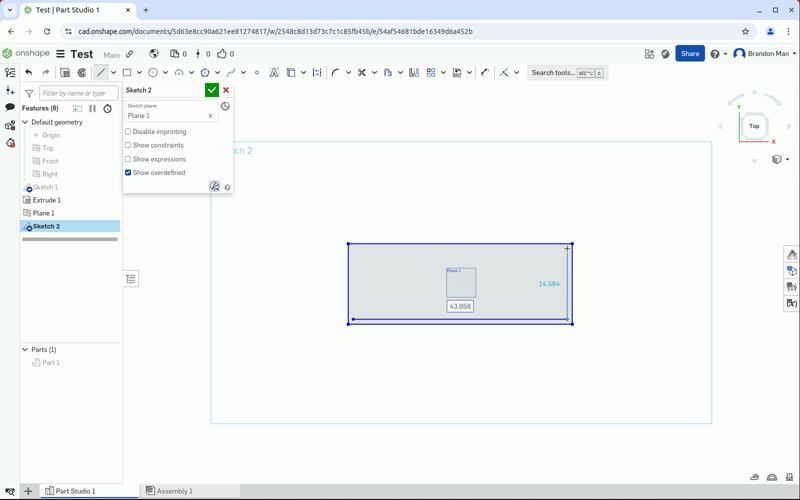
click(567, 248)
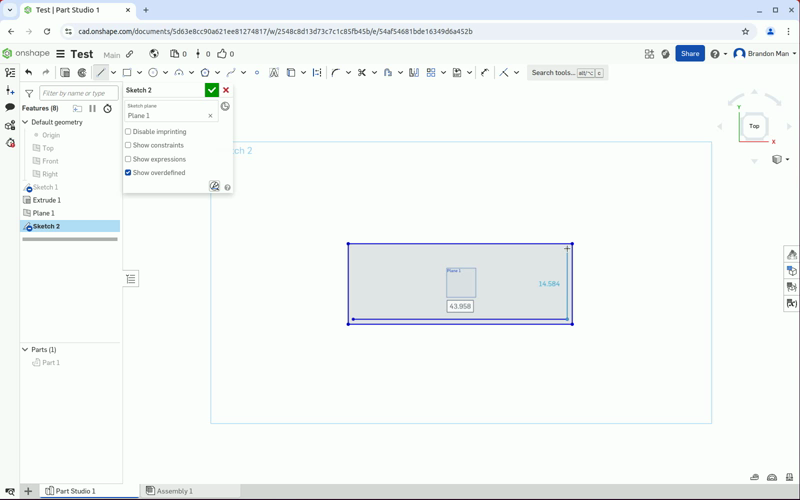
key_up(shift)
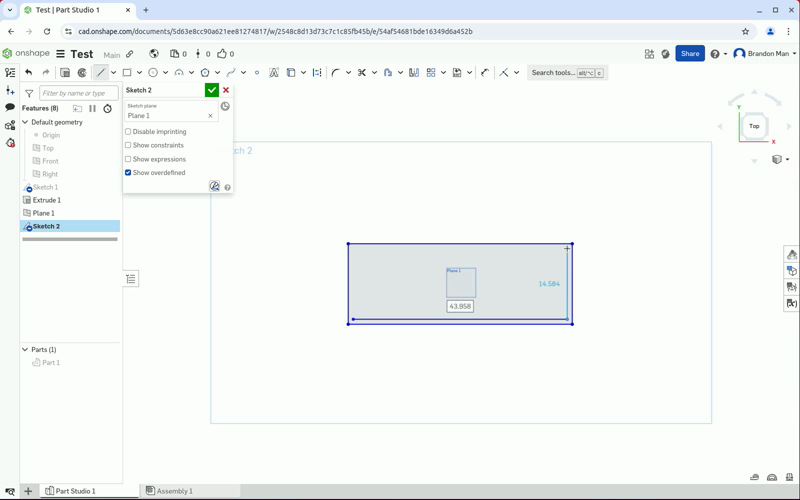
key_down(shift)
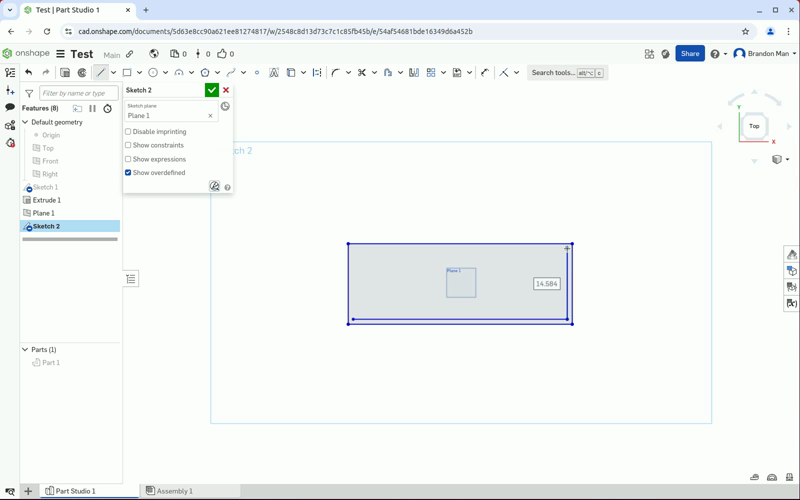
mouse_move(353, 248)
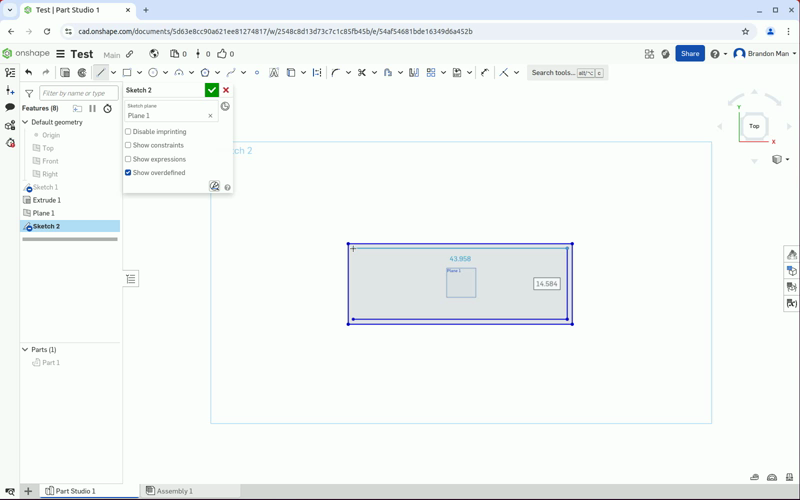
click(353, 248)
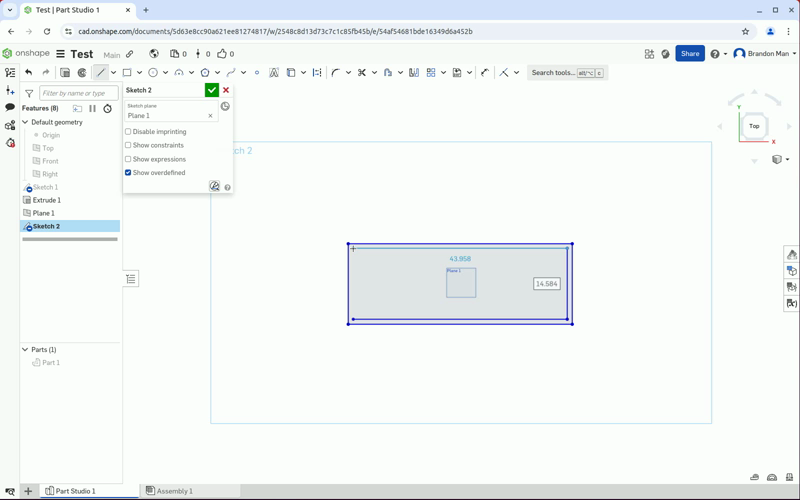
key_up(shift)
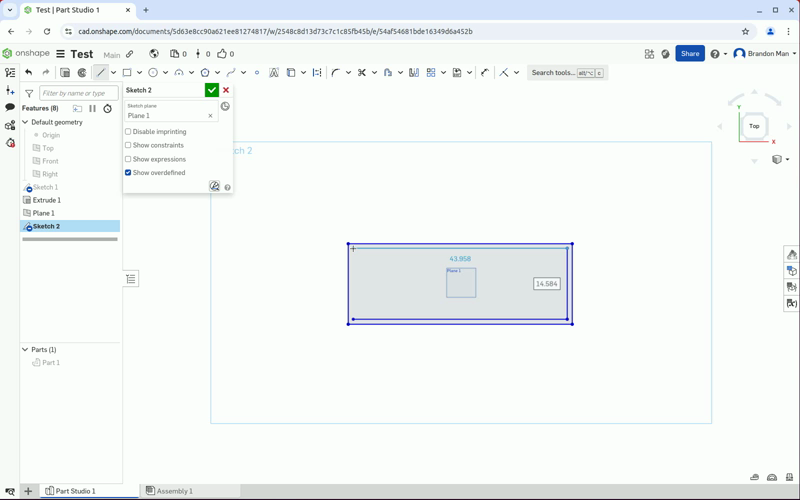
key_down(shift)
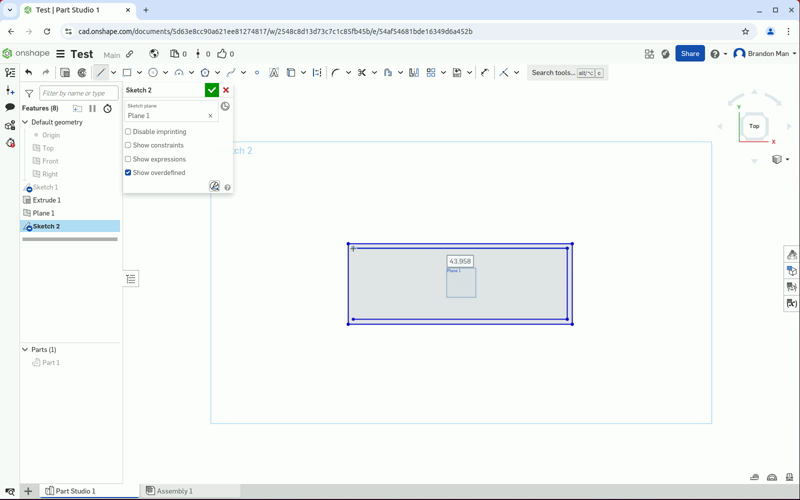
mouse_move(353, 319)
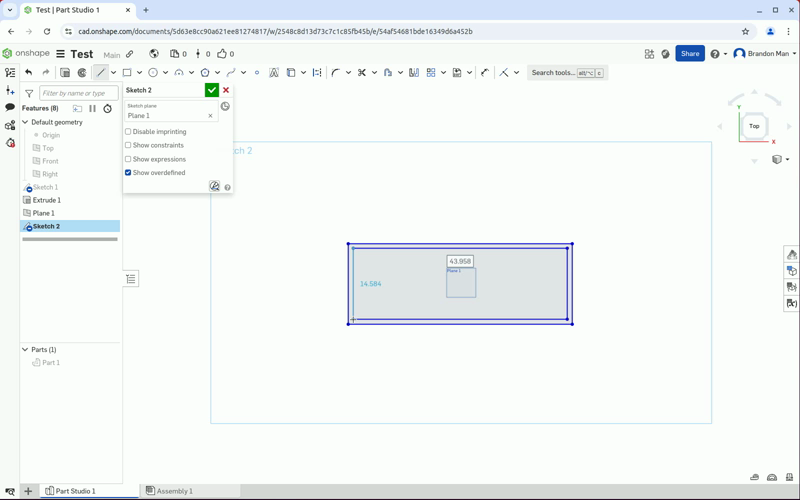
key_up(shift)
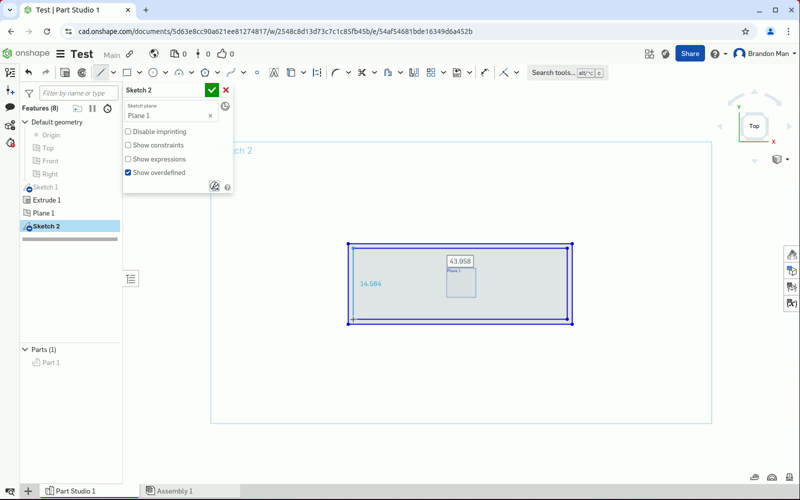
click(353, 319)
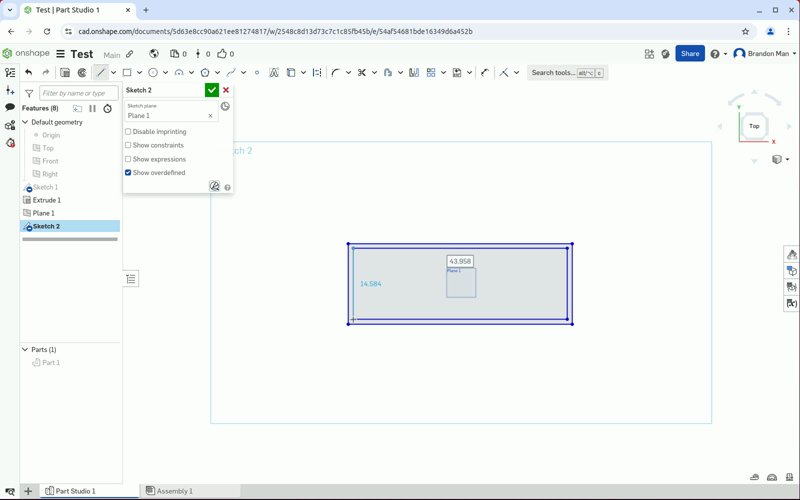
key(esc)
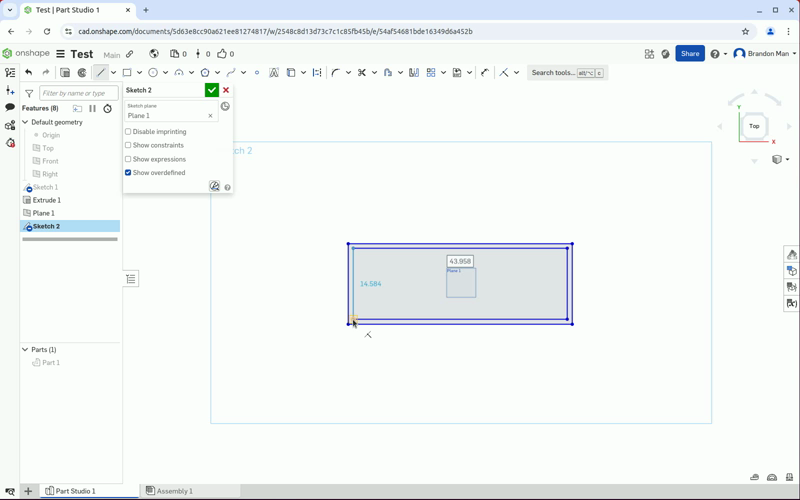
mouse_move(557, 321)
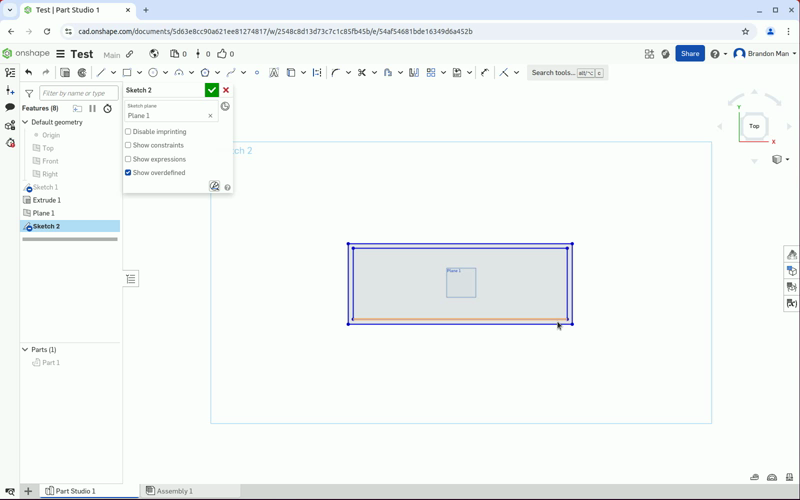
click(557, 321)
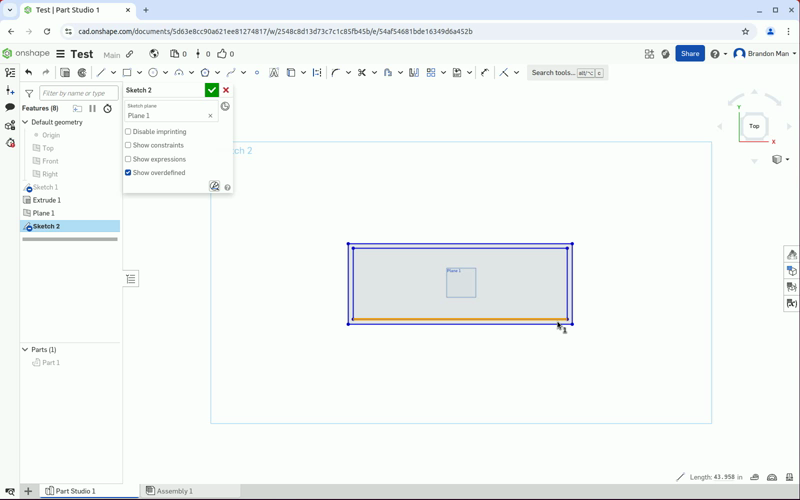
mouse_move(73, 352)
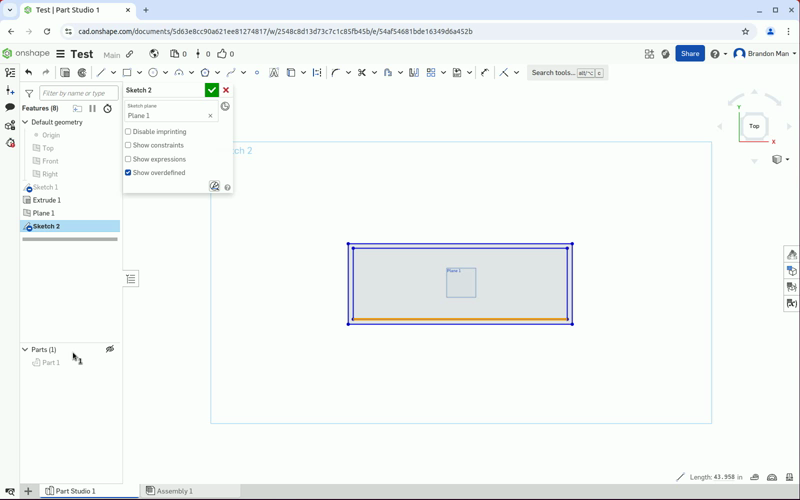
key(shift+y)
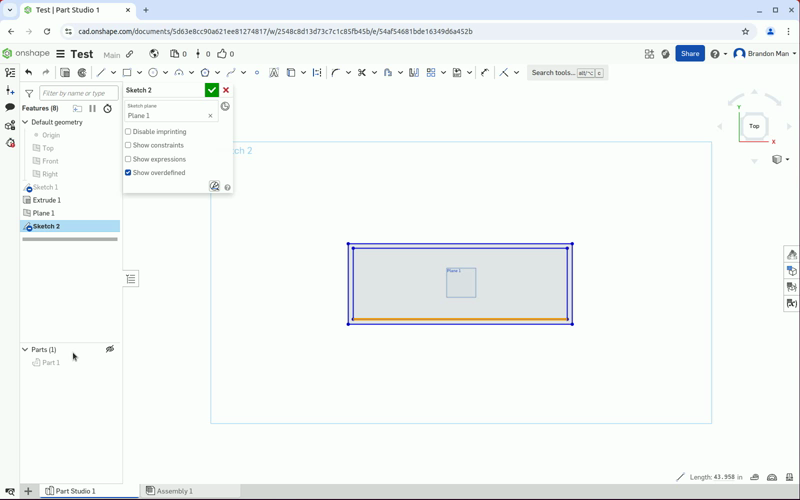
key(shift+e)
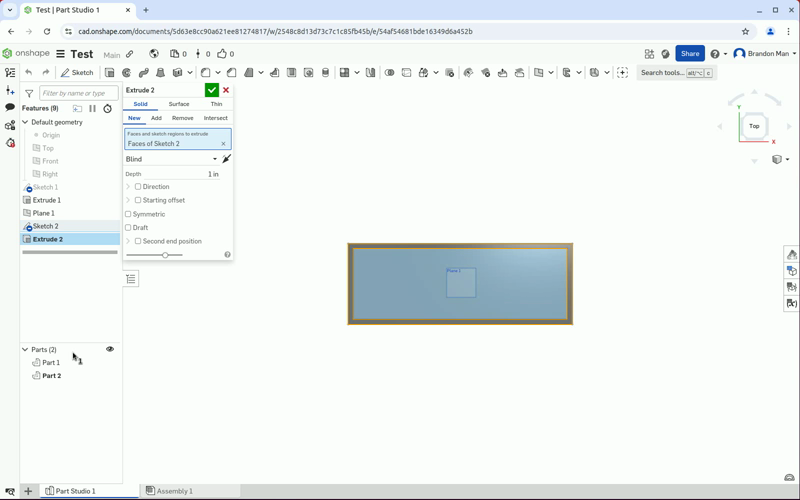
mouse_move(143, 106)
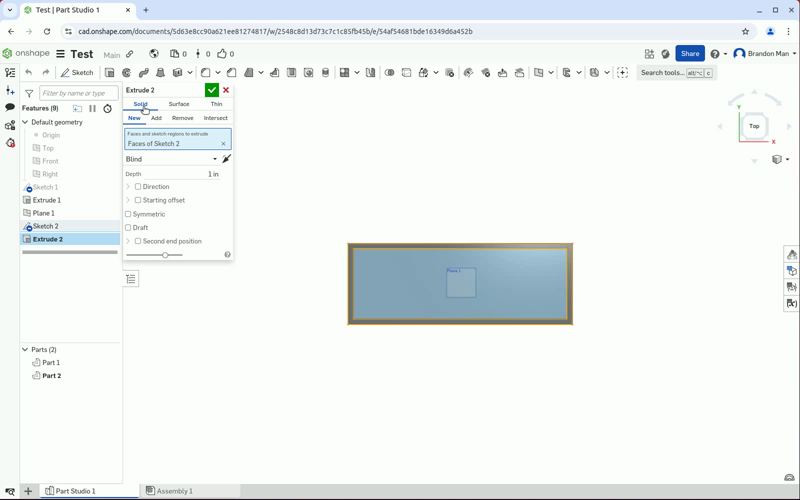
click(143, 106)
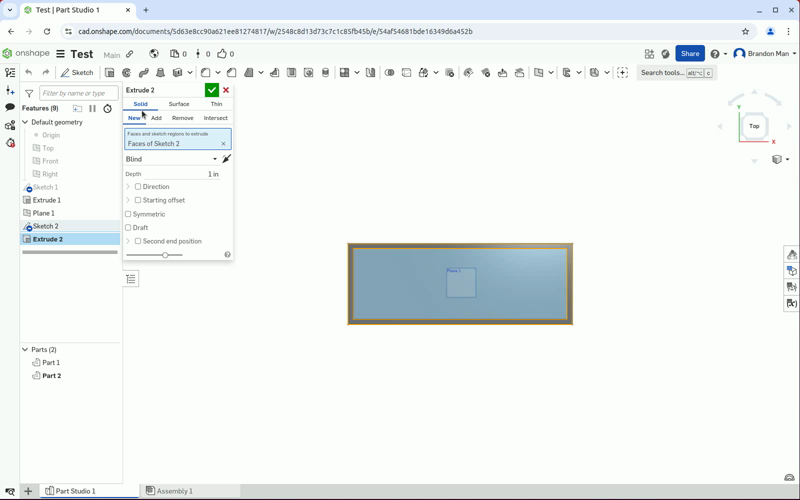
mouse_move(137, 120)
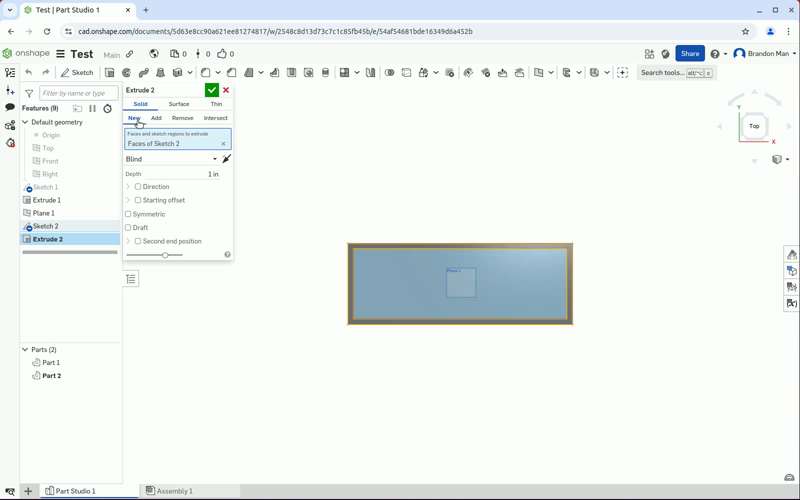
click(137, 120)
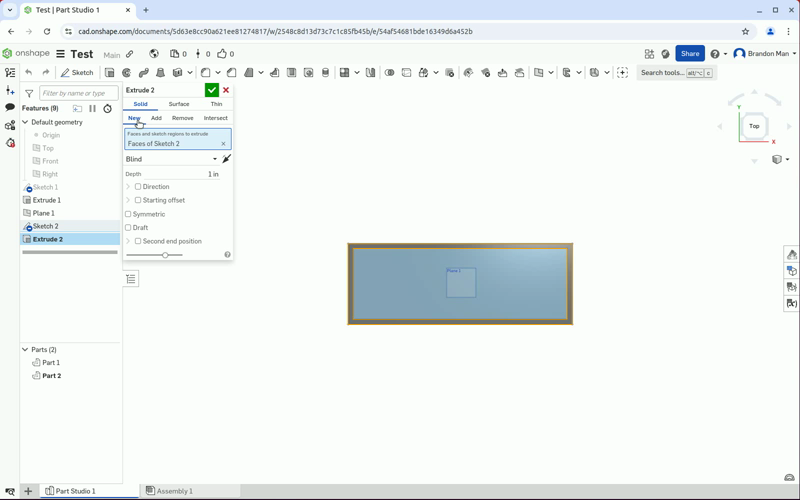
key(tab, 4)
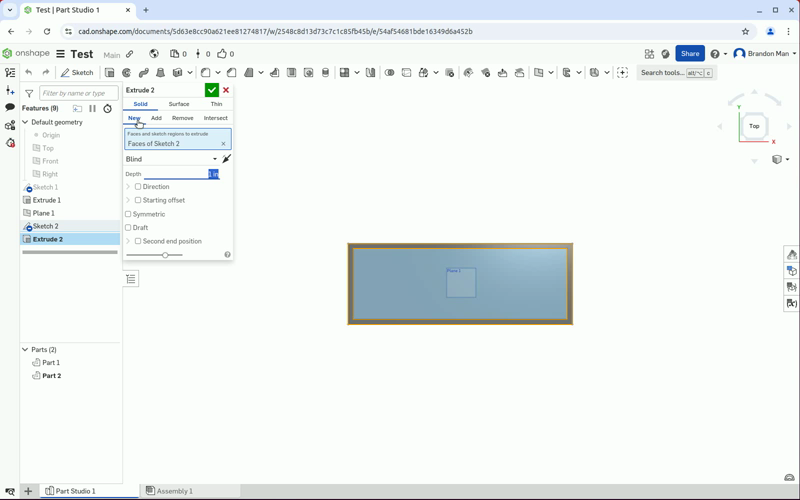
text(10.351)
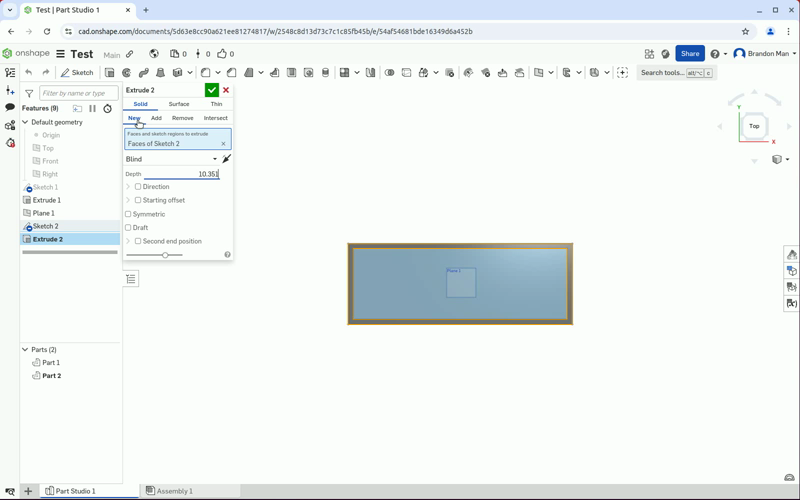
key(enter)
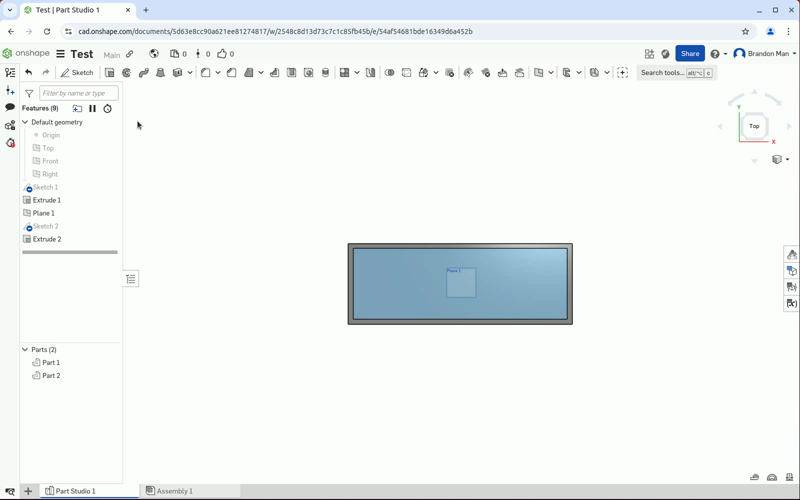
key(shift+h)
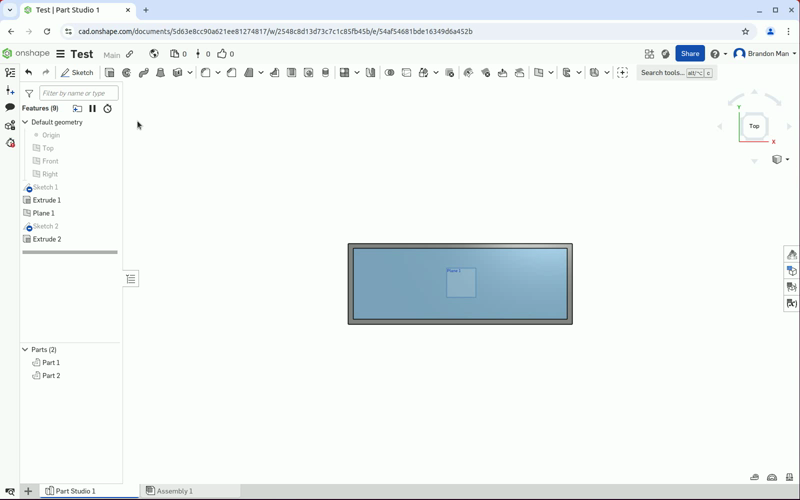
key(shift+h)
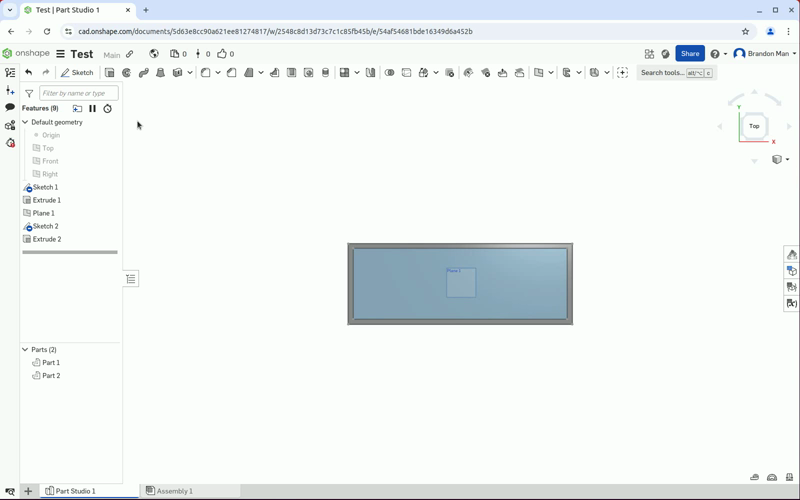
key(shift+7)
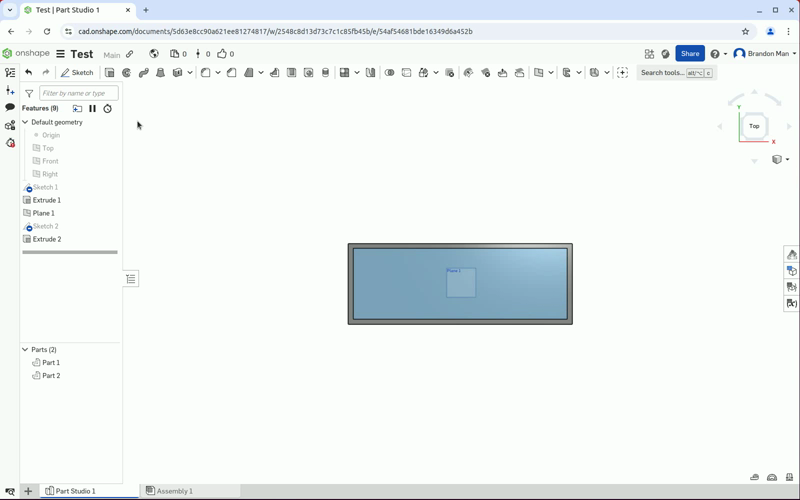
key(up, 3)
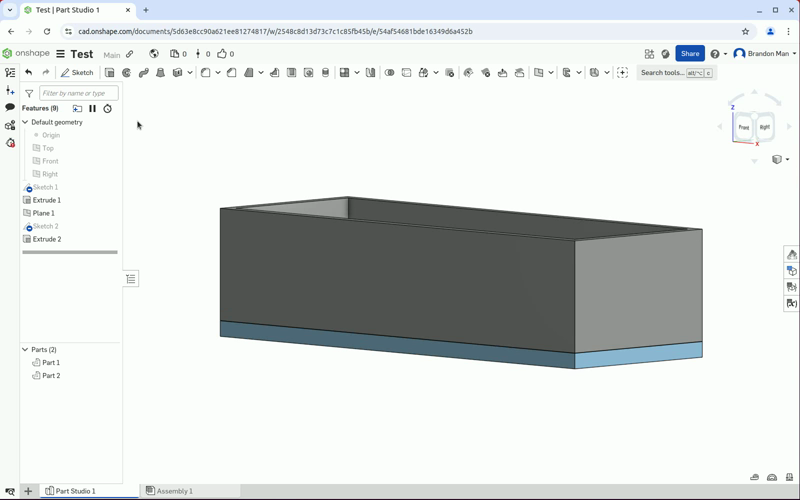
key(left, 3)
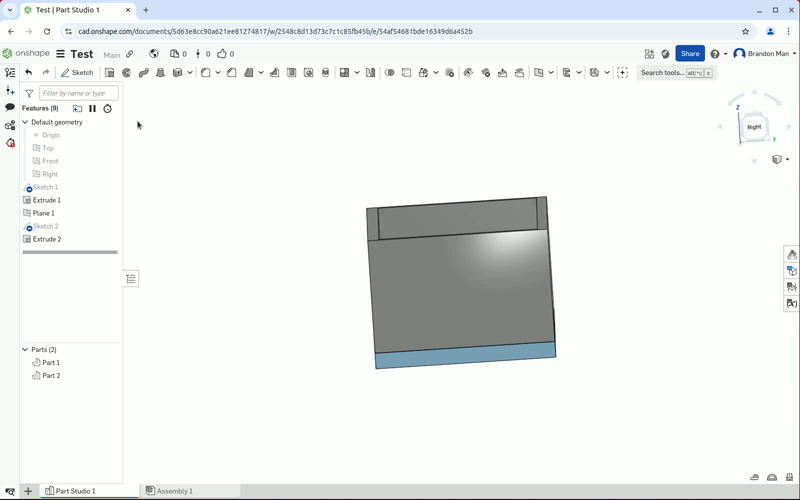
key(right, 3)
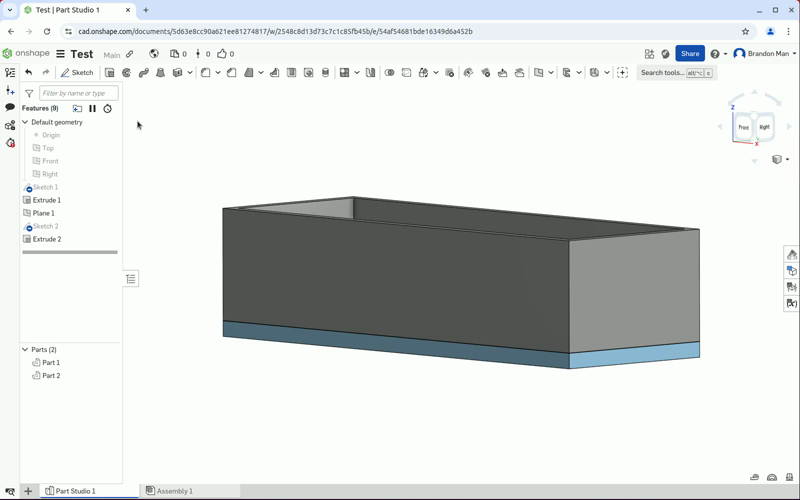
key(down, 3)
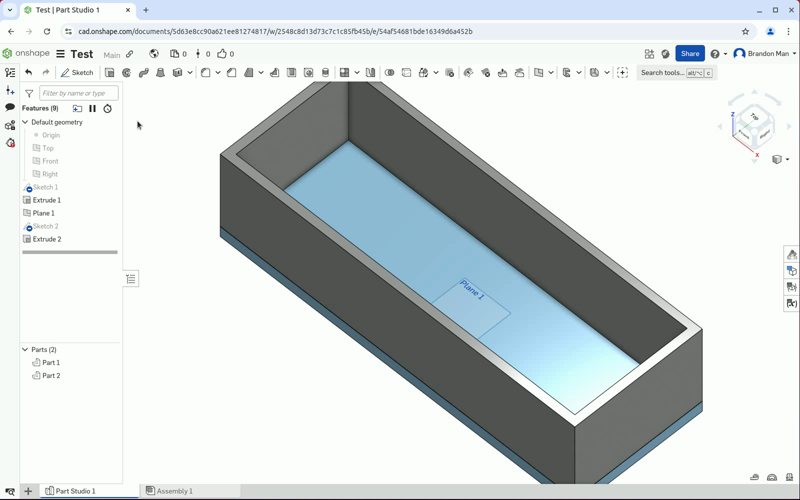
mouse_move(73, 189)
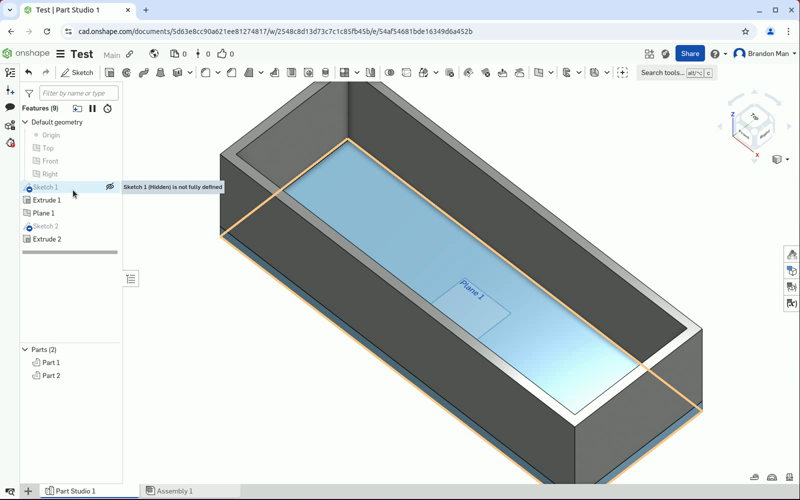
click(73, 189)